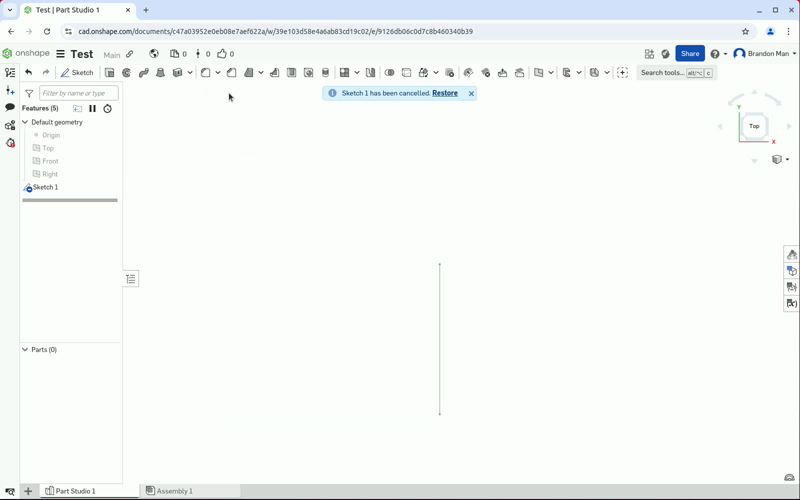
key(shift+h)
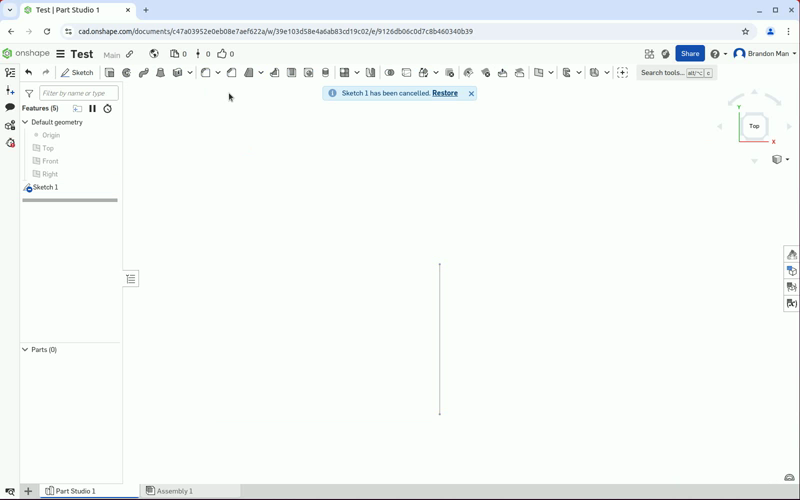
key(shift+s)
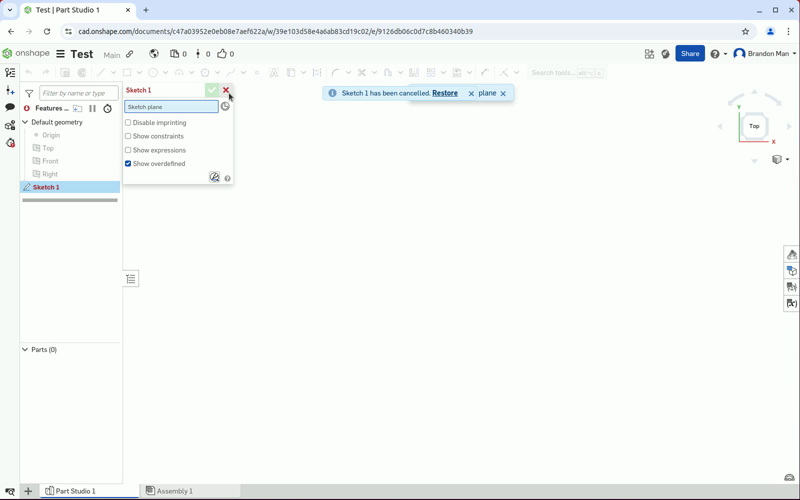
mouse_move(73, 150)
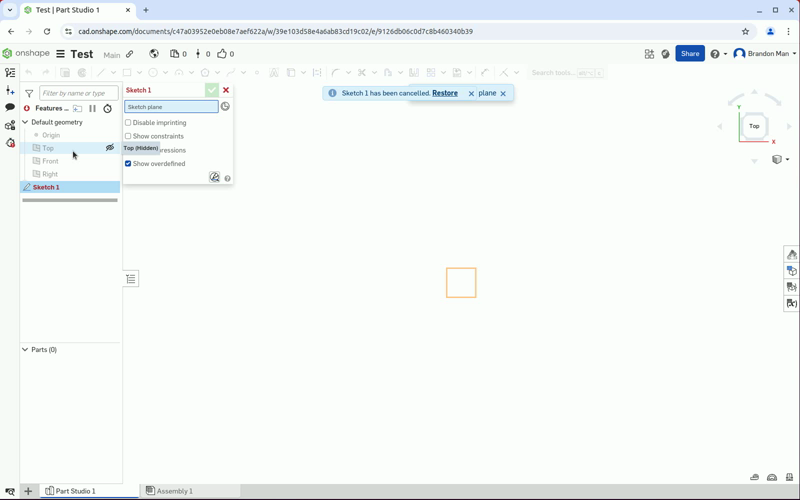
click(73, 150)
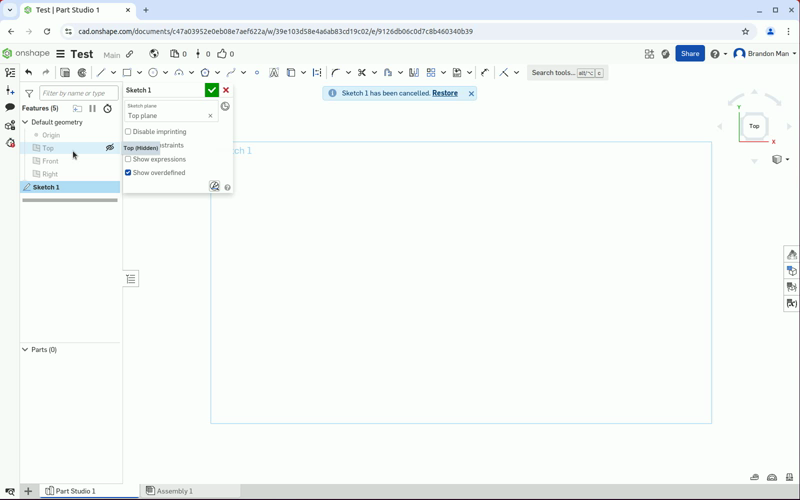
mouse_move(73, 352)
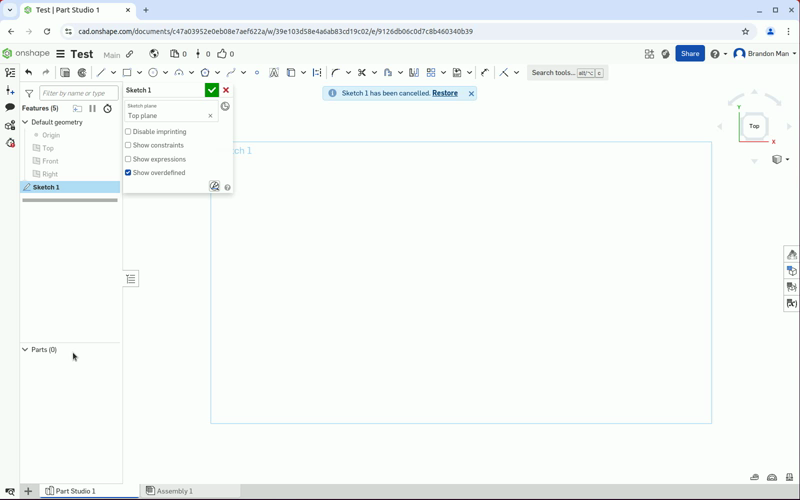
key(y)
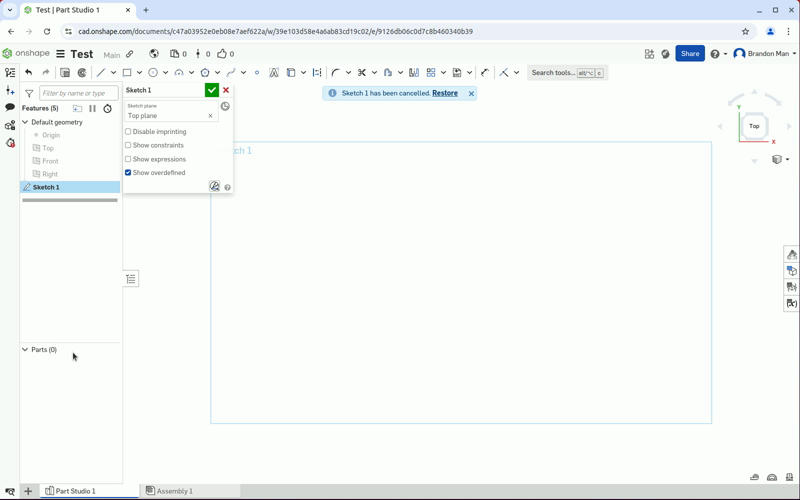
key(l)
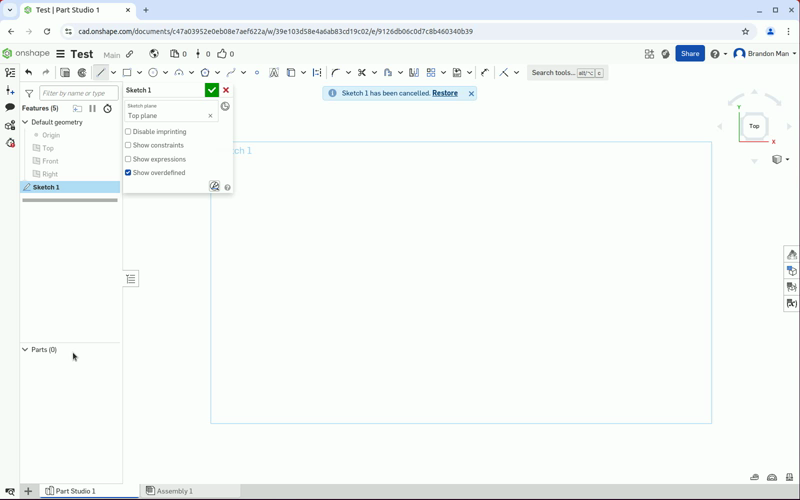
key_down(shift)
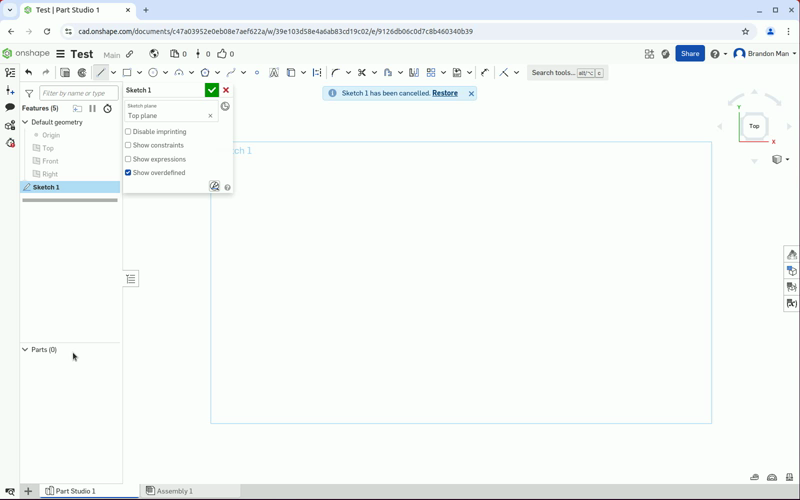
mouse_move(460, 282)
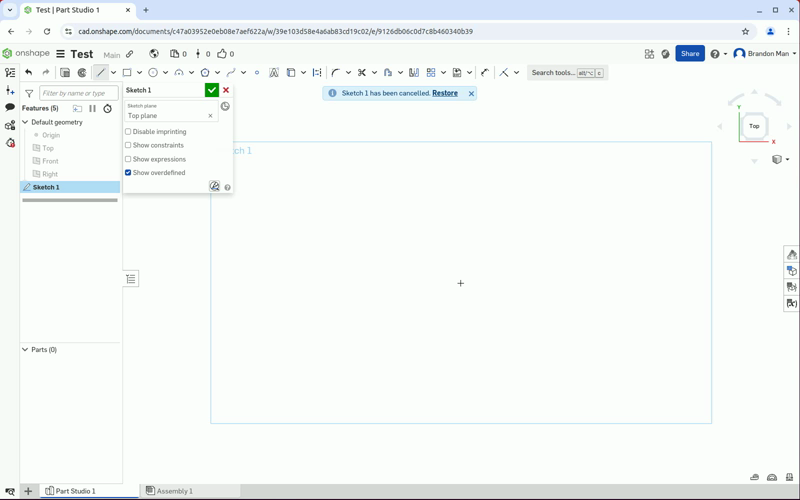
click(460, 282)
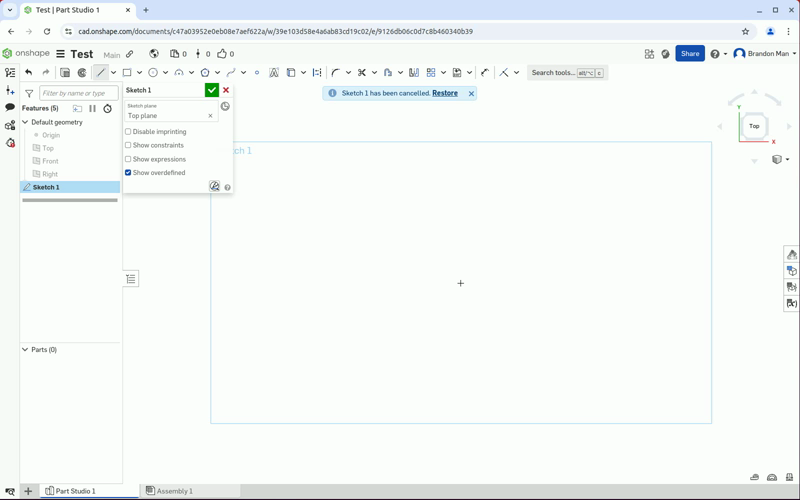
key_up(shift)
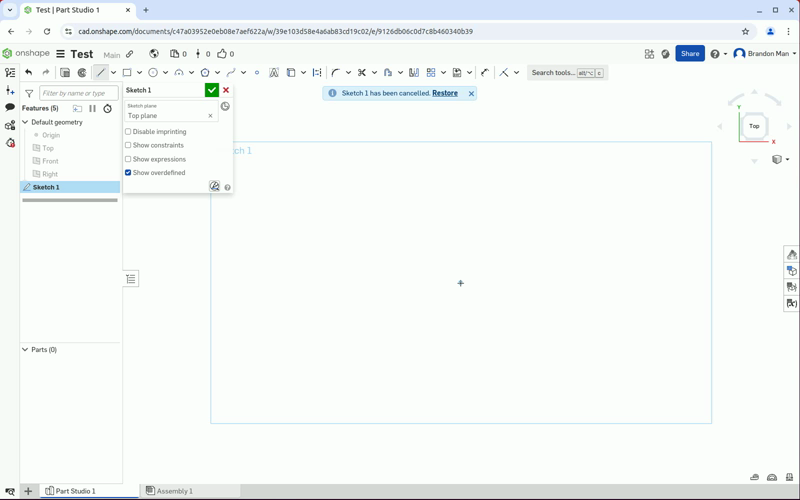
key_down(shift)
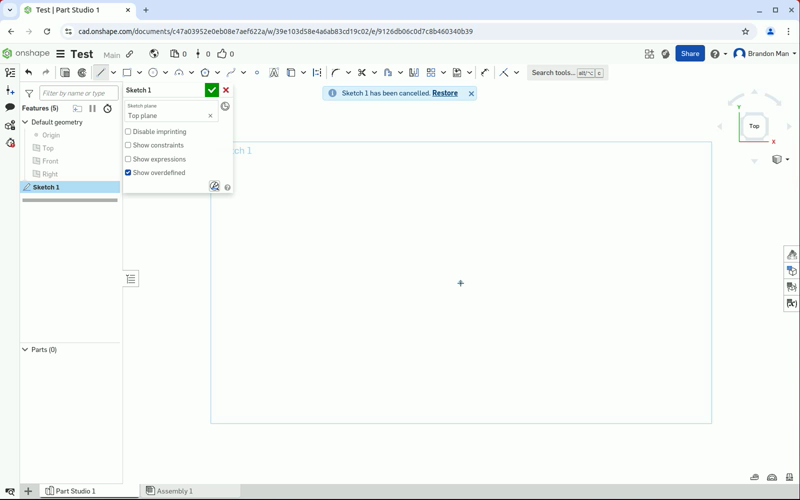
mouse_move(490, 282)
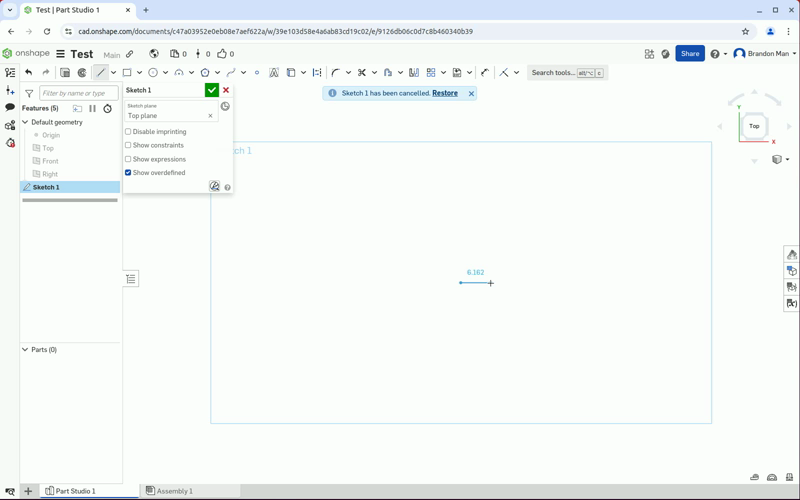
mouse_move(483, 282)
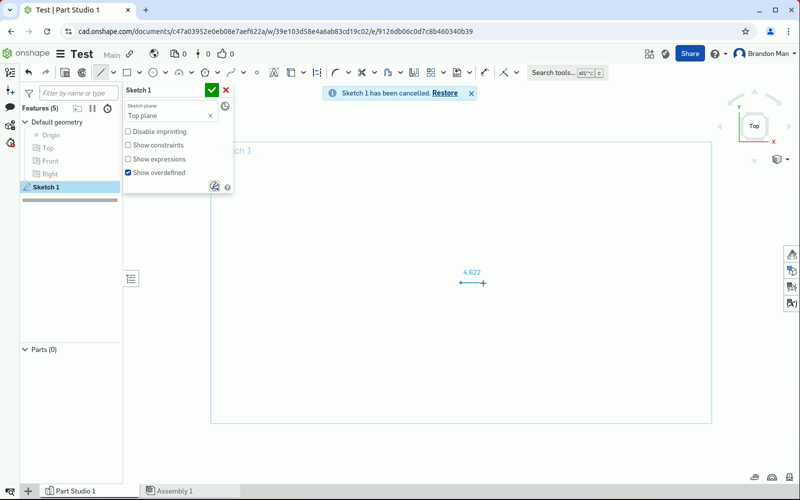
click(483, 282)
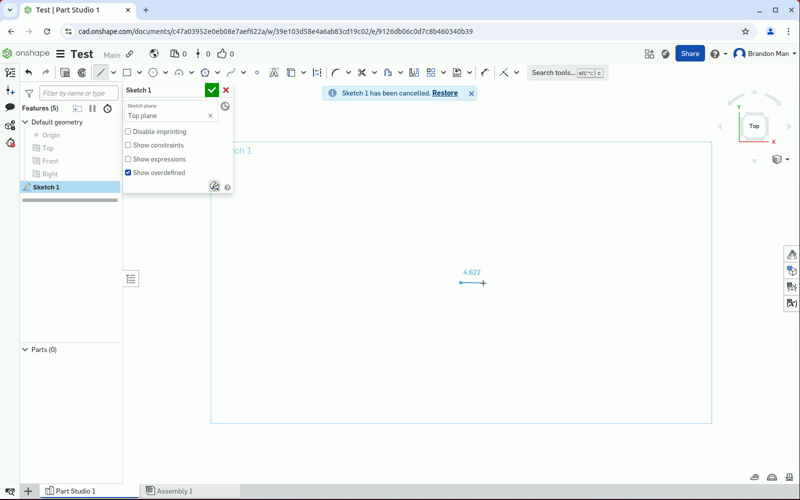
key_up(shift)
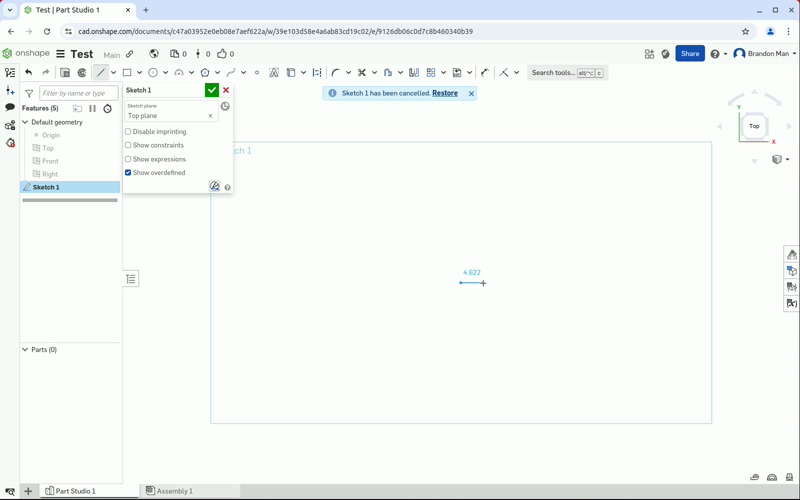
key_down(shift)
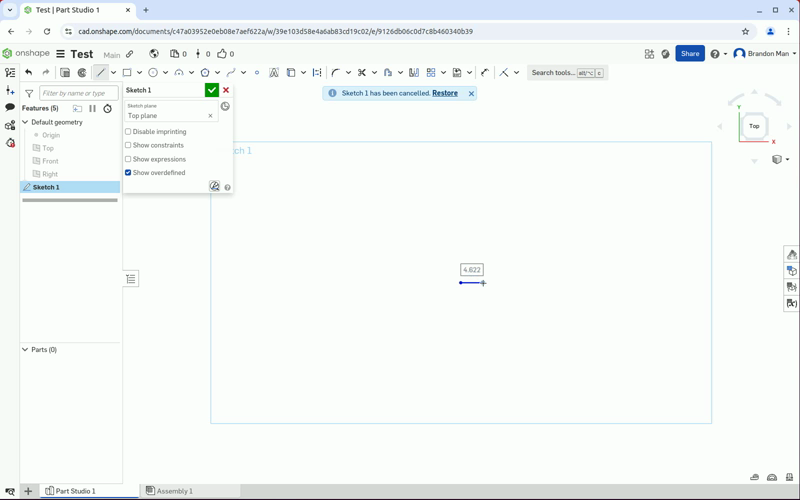
mouse_move(513, 282)
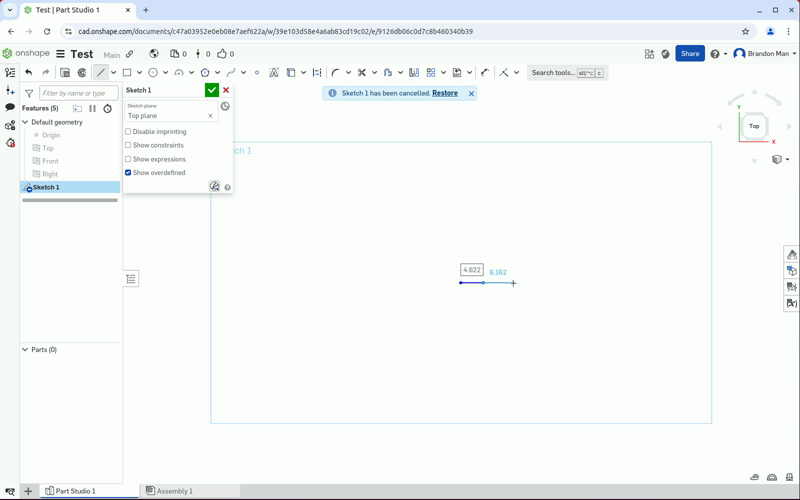
mouse_move(483, 240)
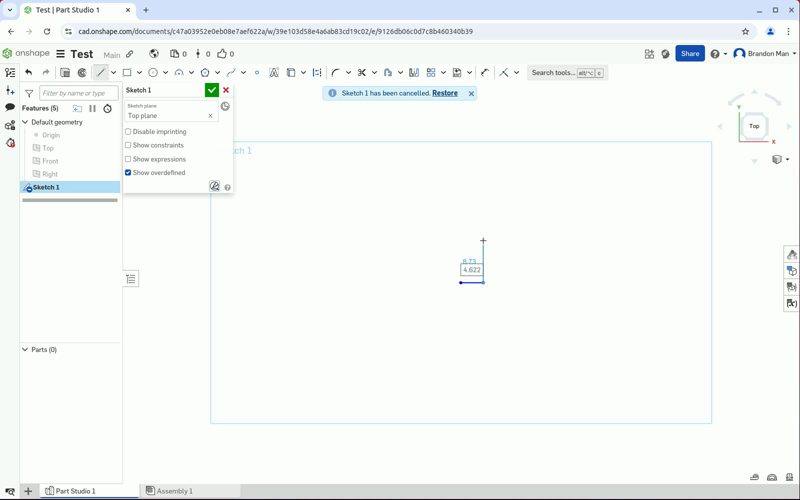
click(483, 240)
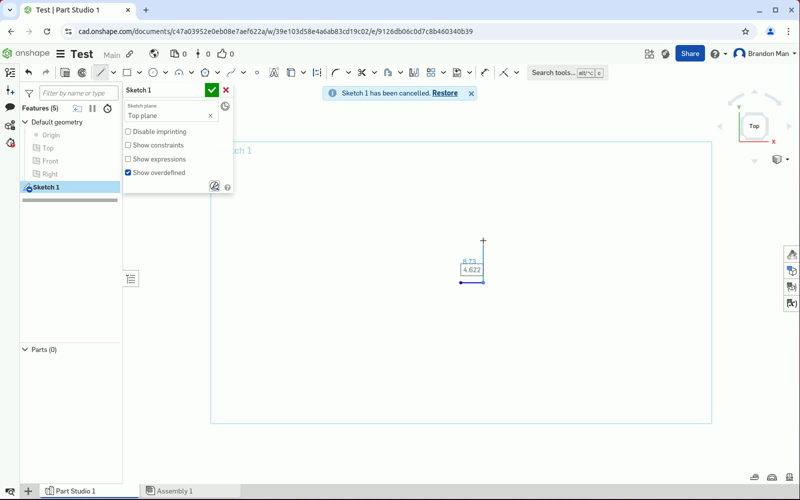
key_up(shift)
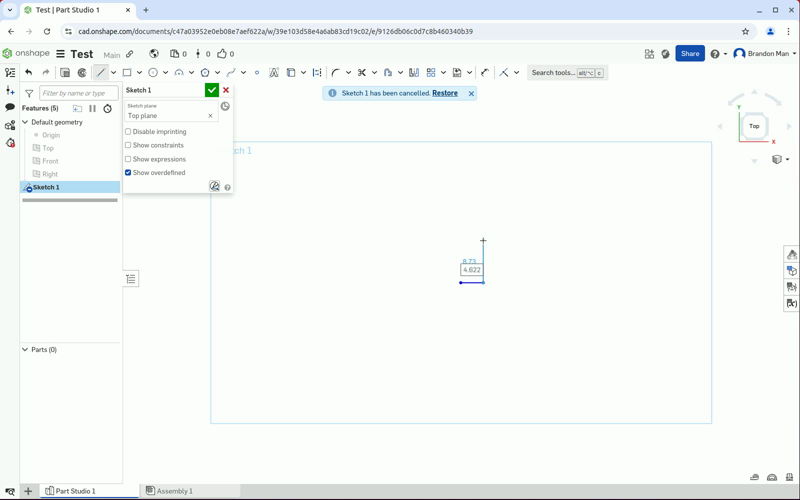
key_down(shift)
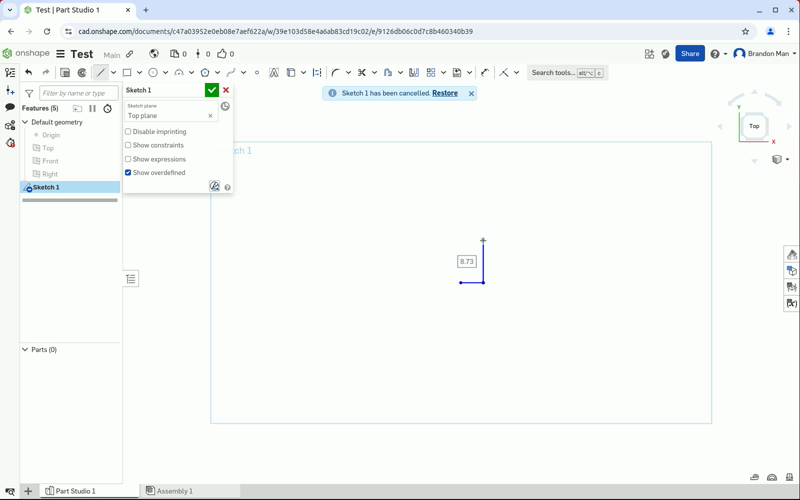
mouse_move(513, 240)
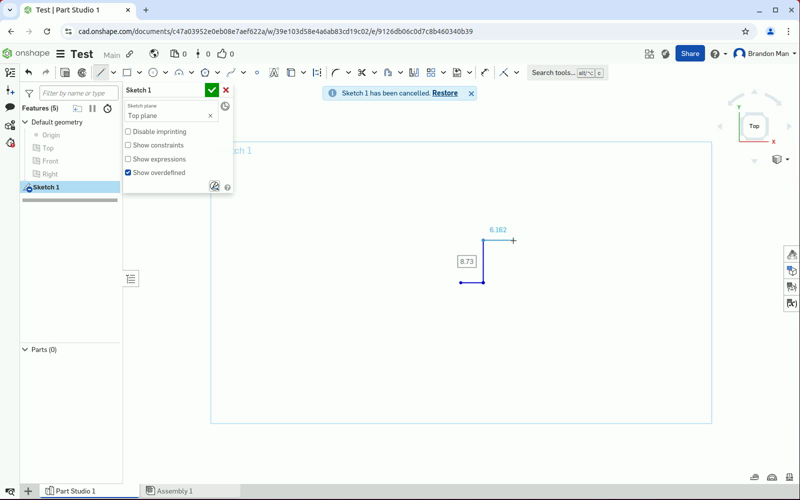
mouse_move(501, 282)
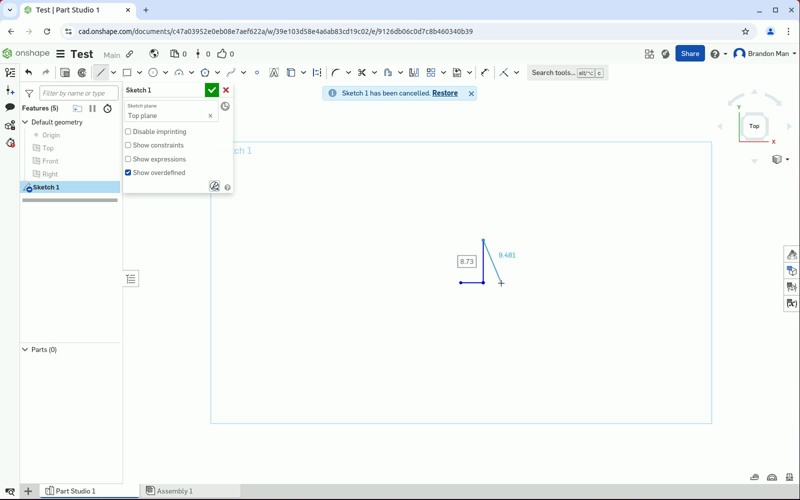
click(501, 282)
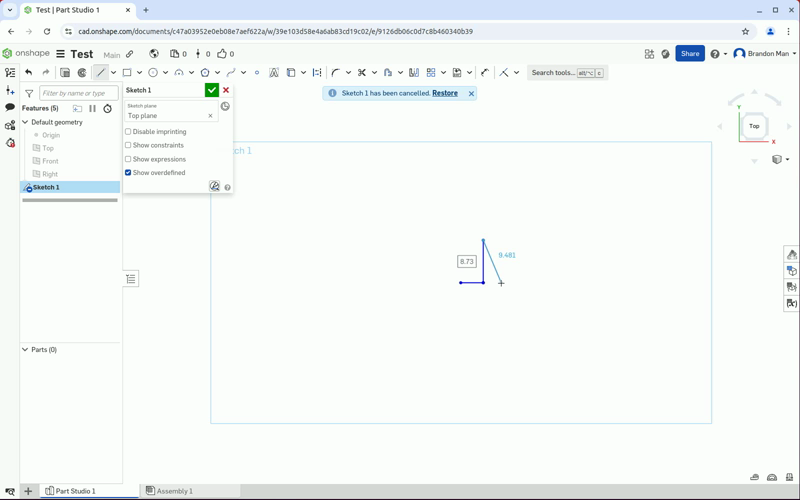
key_up(shift)
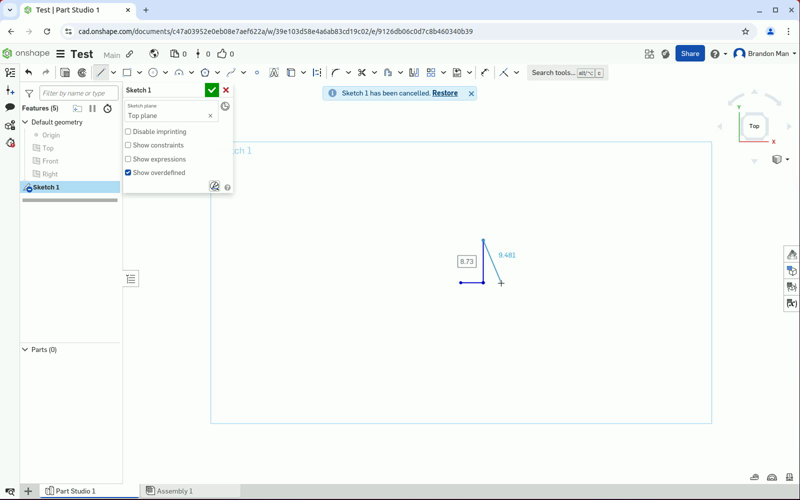
key_down(shift)
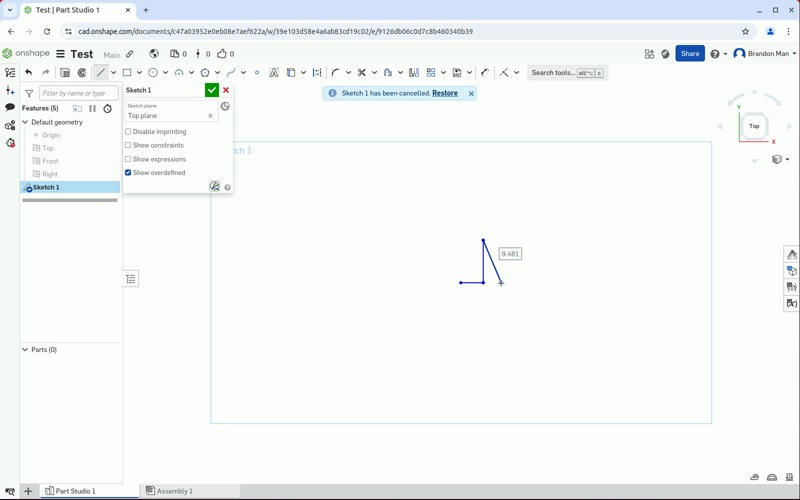
mouse_move(531, 282)
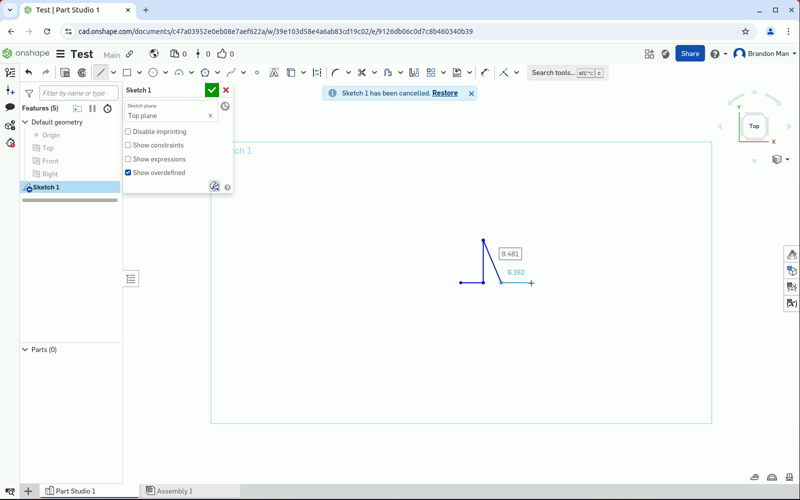
mouse_move(523, 282)
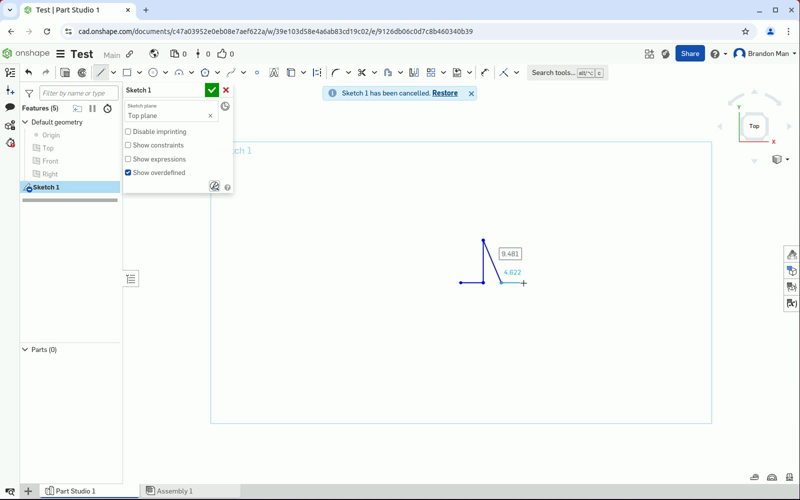
click(523, 282)
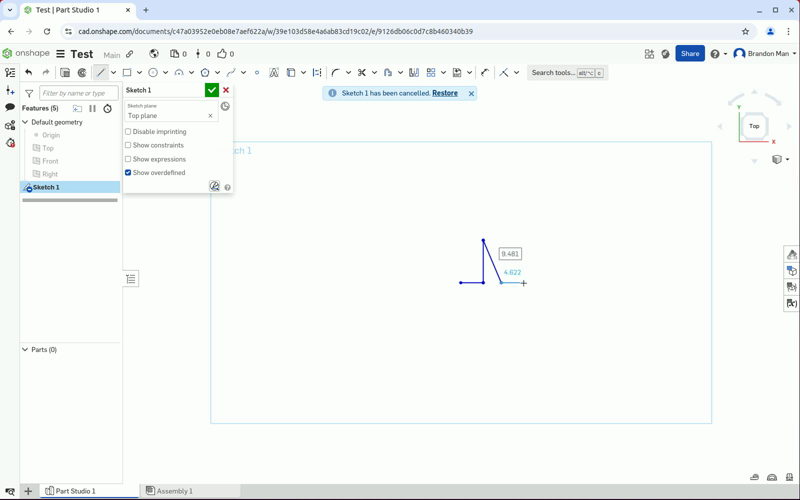
key_up(shift)
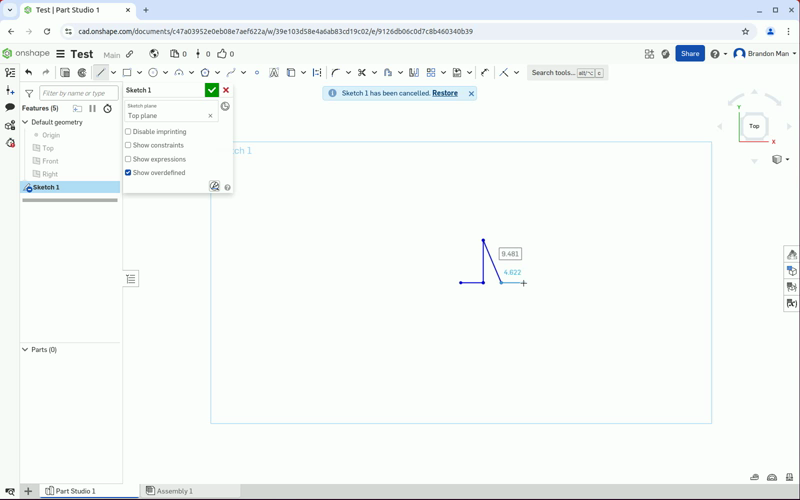
key_down(shift)
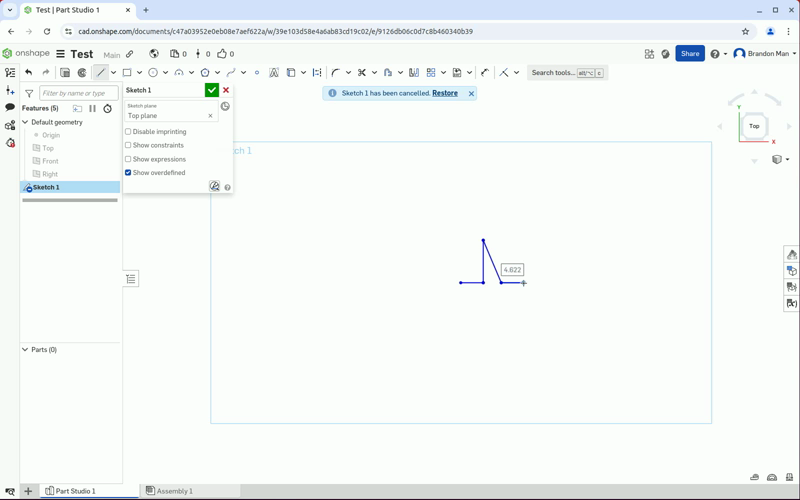
mouse_move(553, 282)
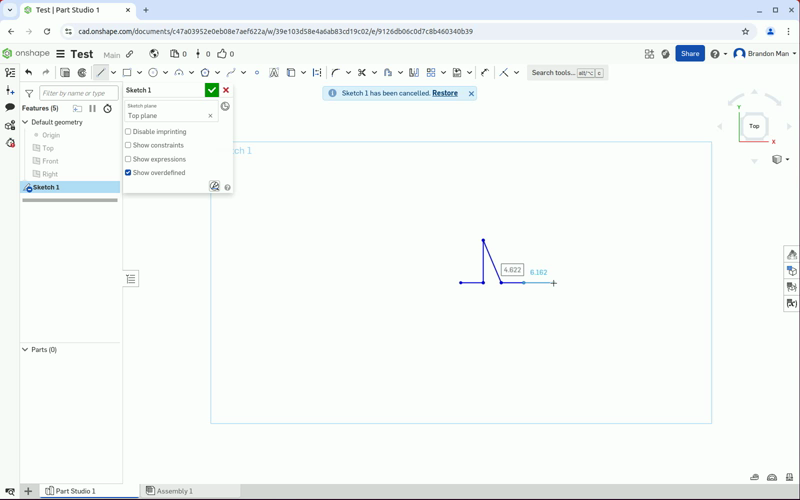
mouse_move(498, 231)
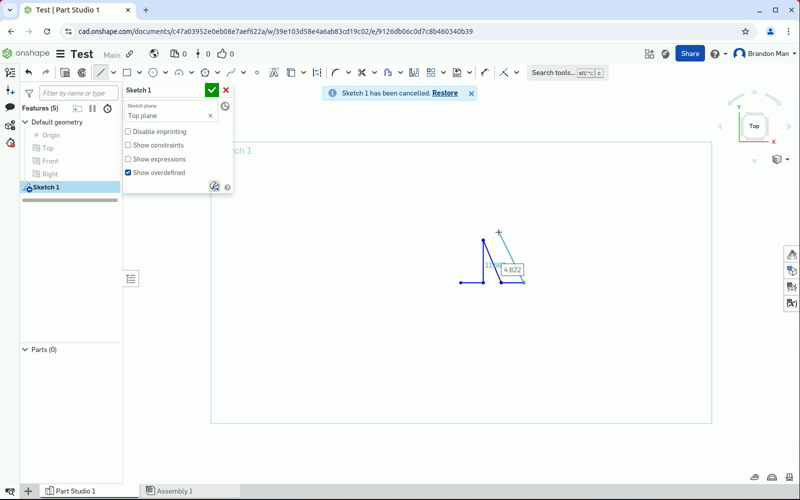
click(498, 231)
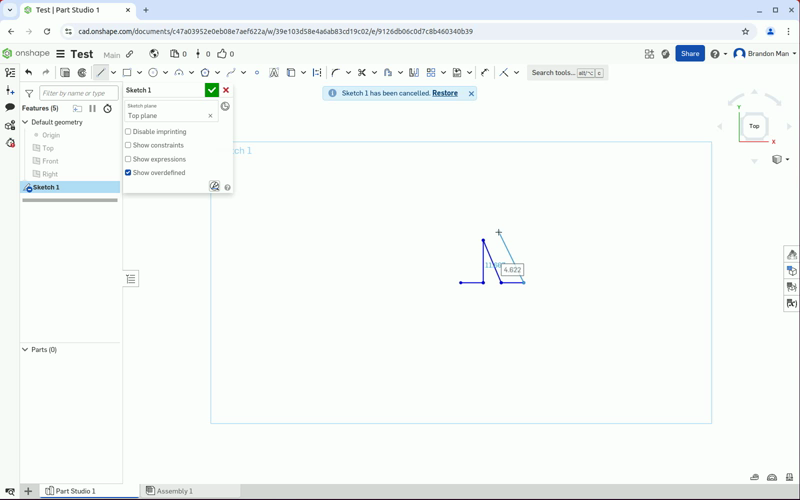
key_up(shift)
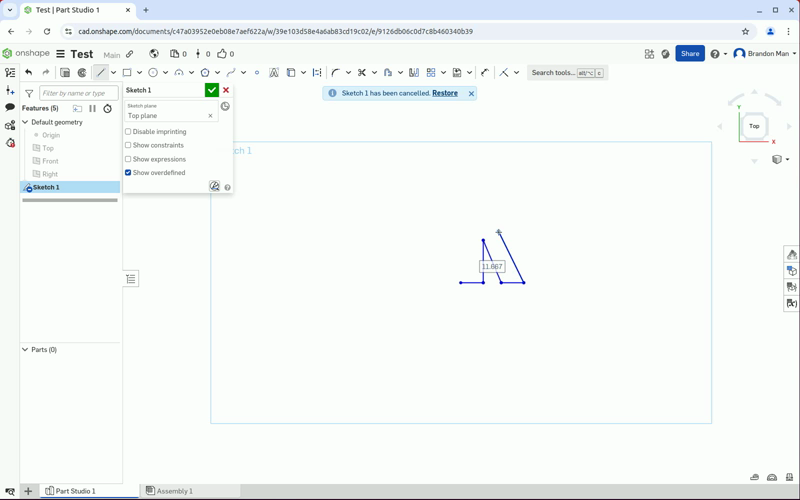
key(esc)
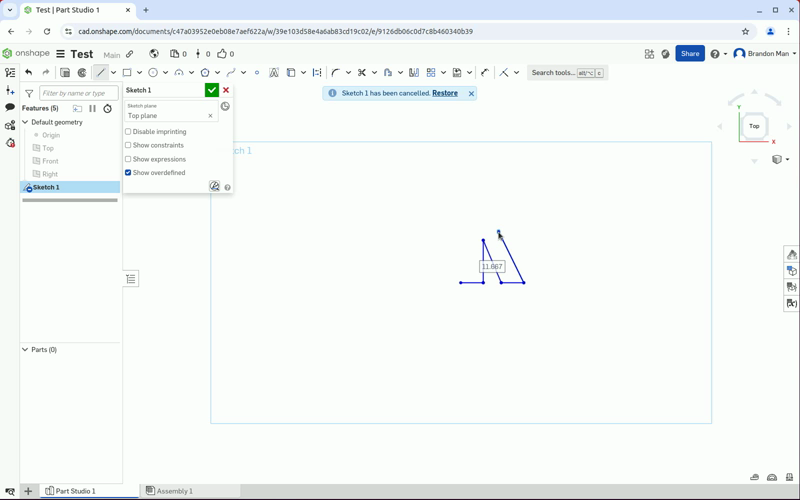
key(a)
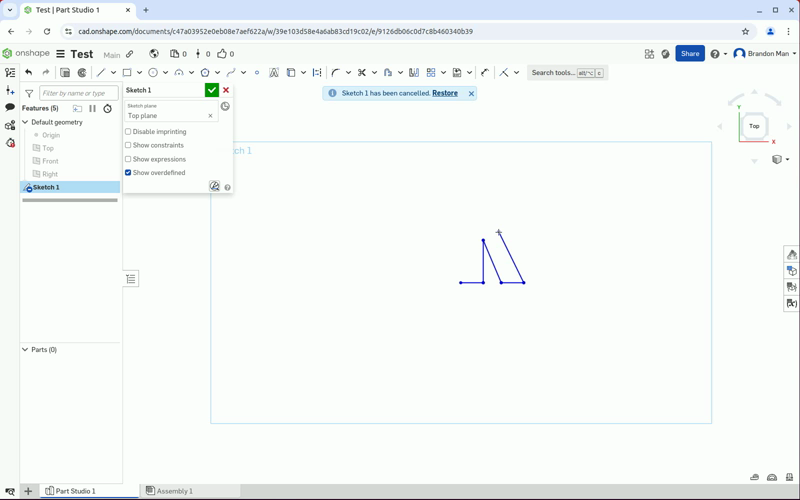
mouse_move(498, 231)
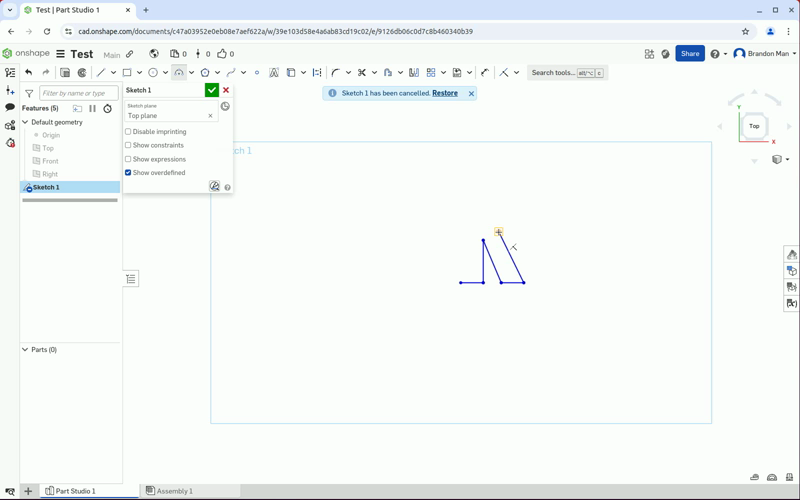
click(498, 231)
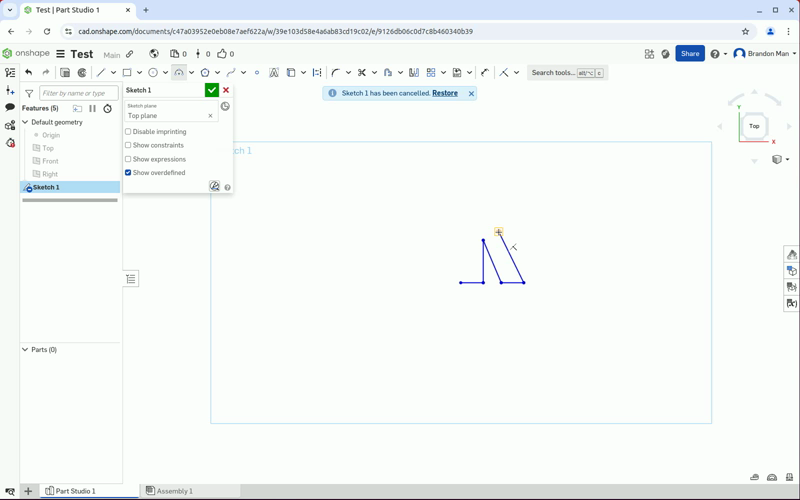
key_down(shift)
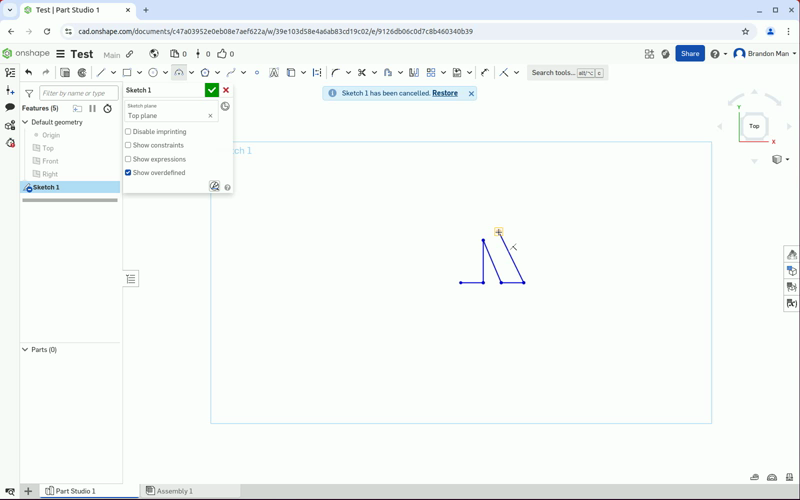
mouse_move(460, 182)
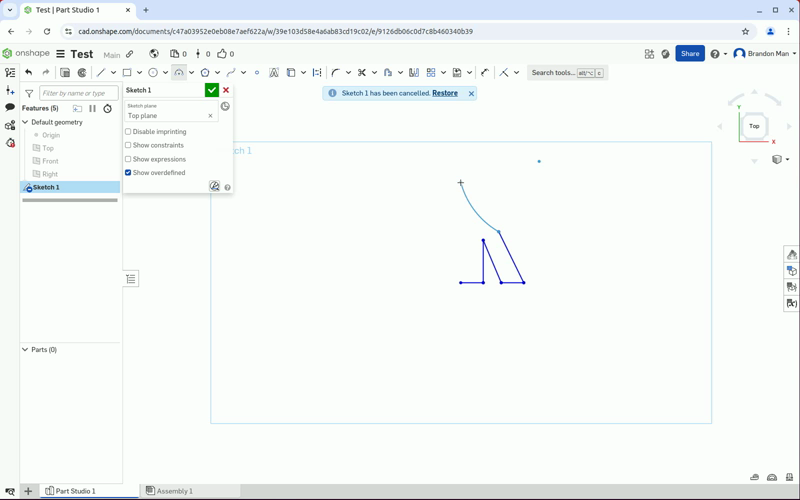
click(460, 182)
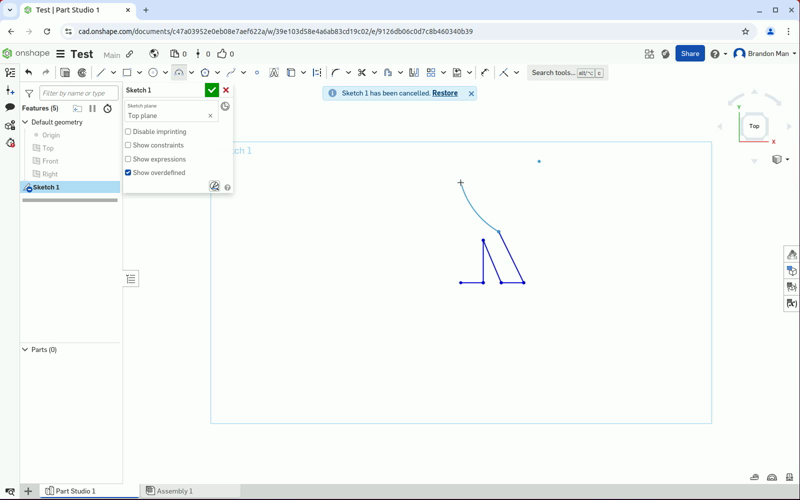
mouse_move(510, 183)
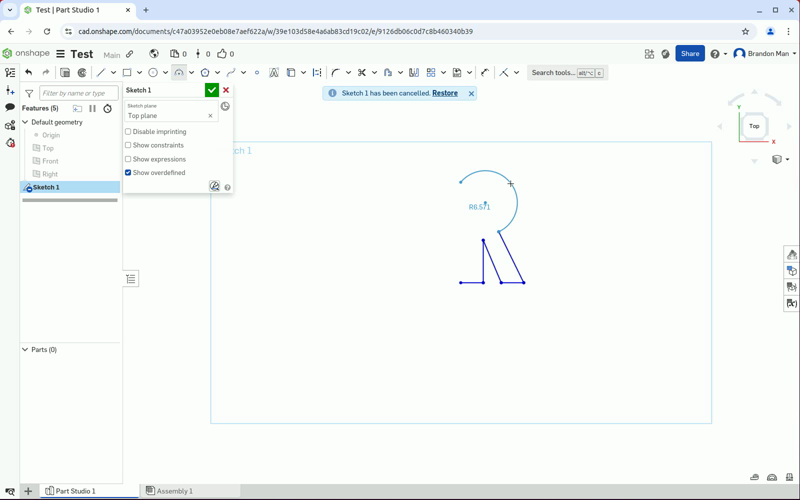
click(510, 183)
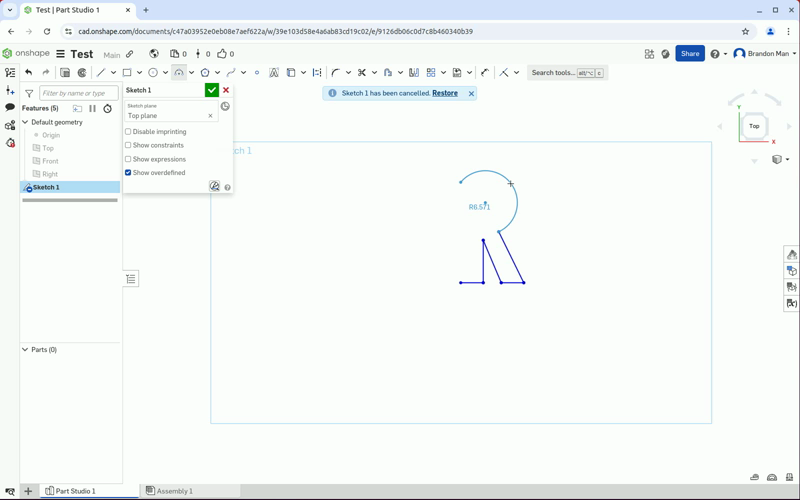
key_up(shift)
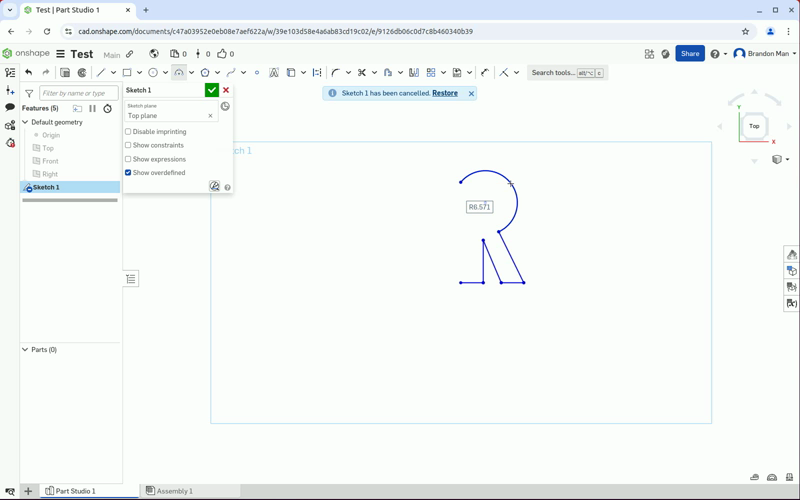
key(esc)
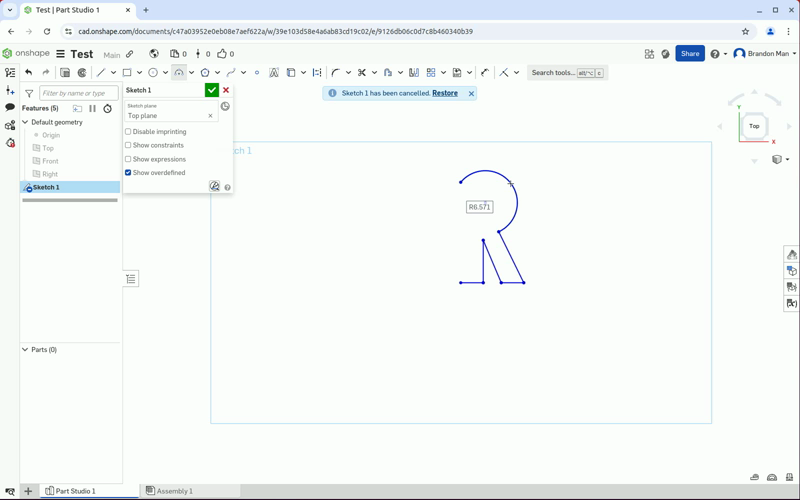
key(l)
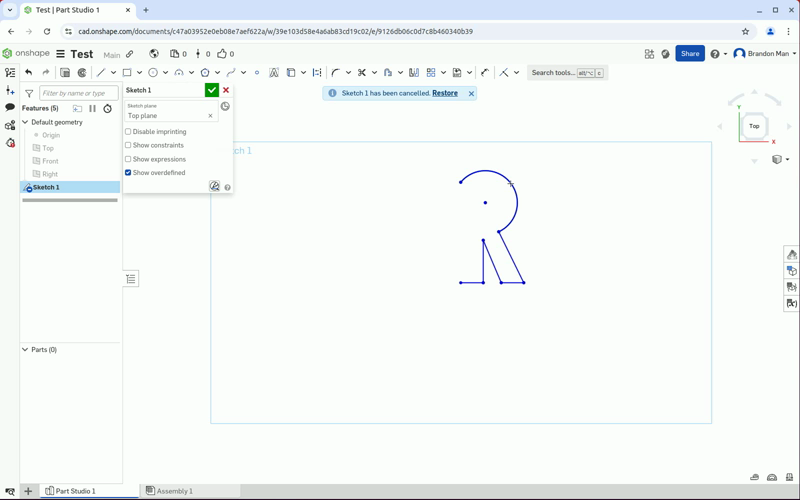
mouse_move(460, 182)
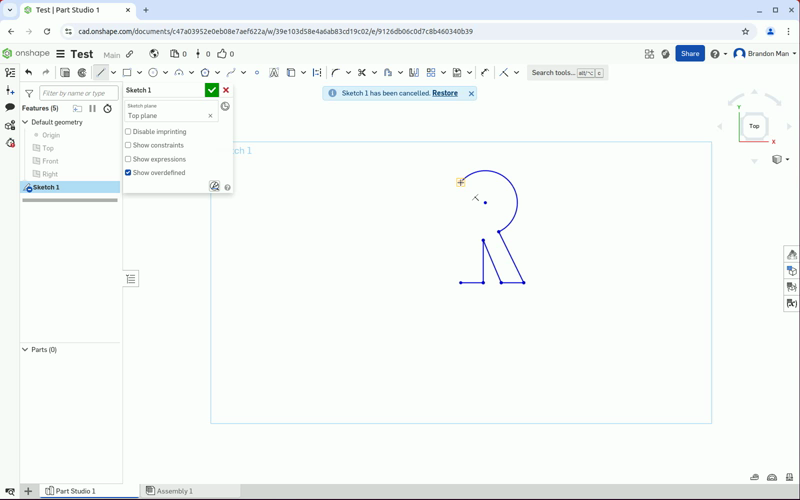
click(460, 182)
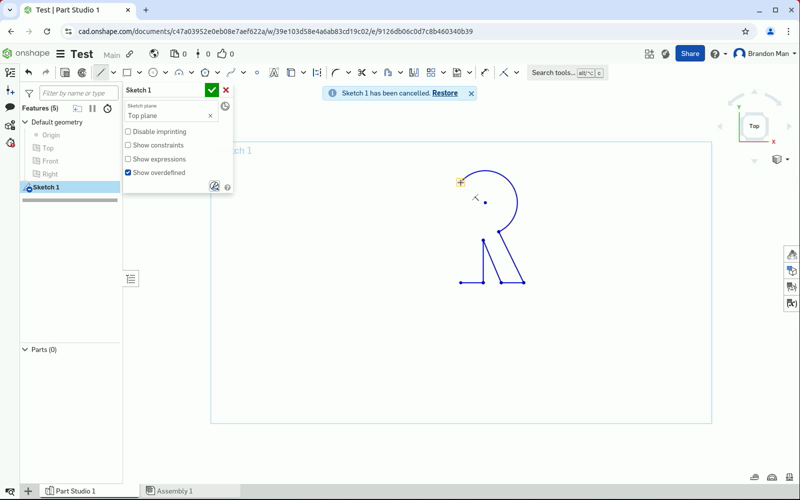
key_down(shift)
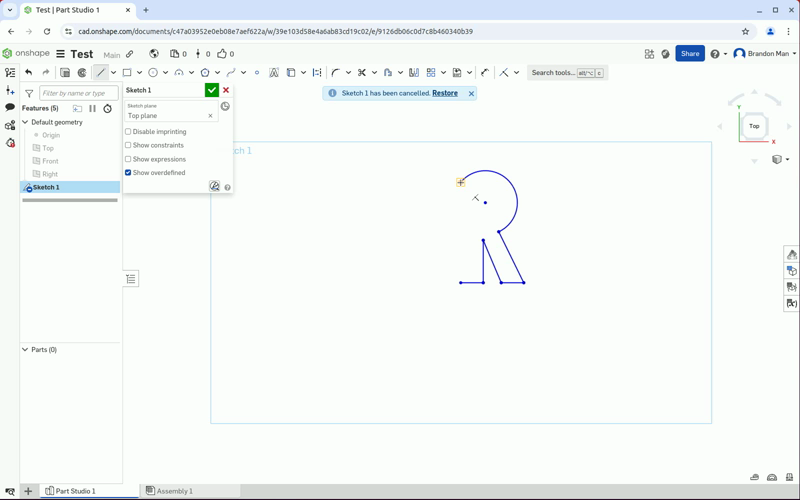
mouse_move(460, 282)
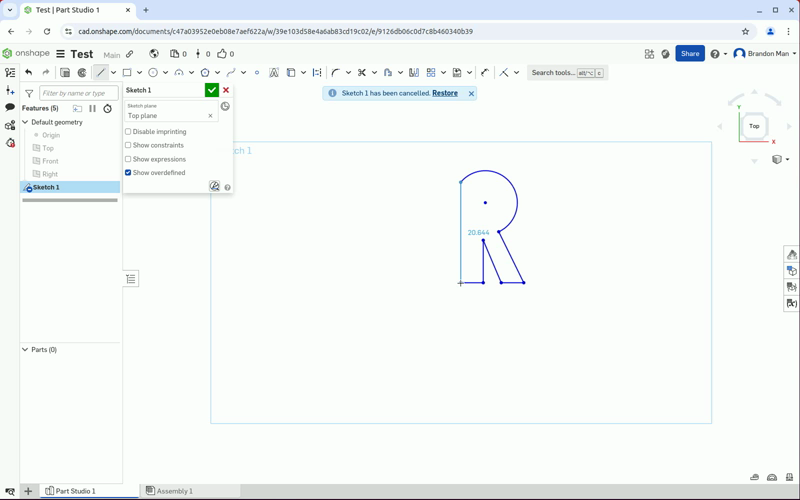
key_up(shift)
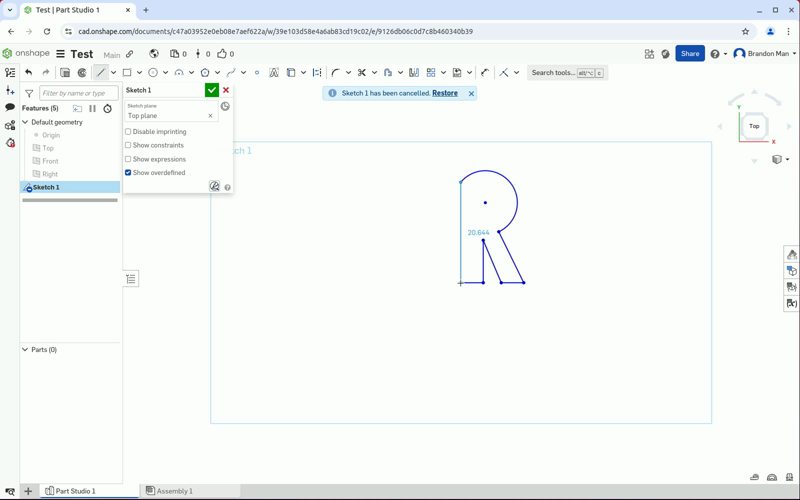
click(460, 282)
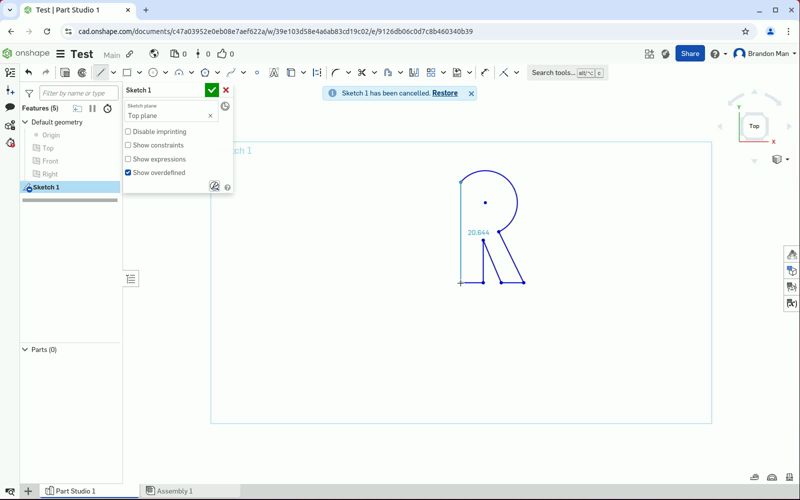
key(esc)
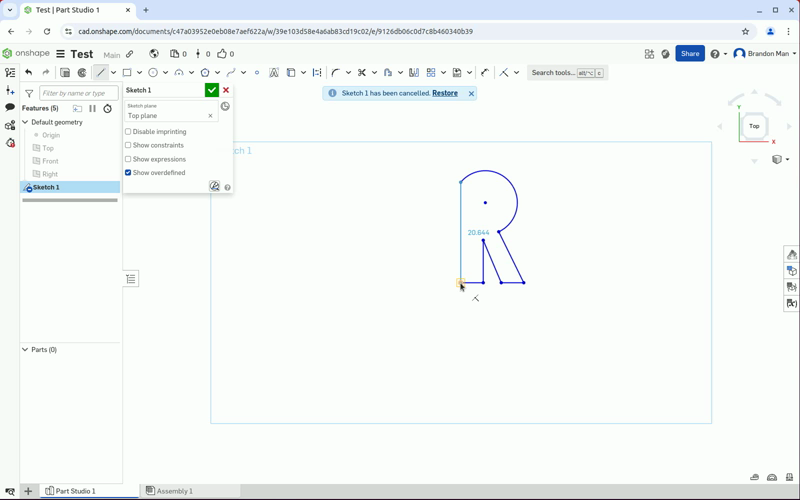
mouse_move(489, 223)
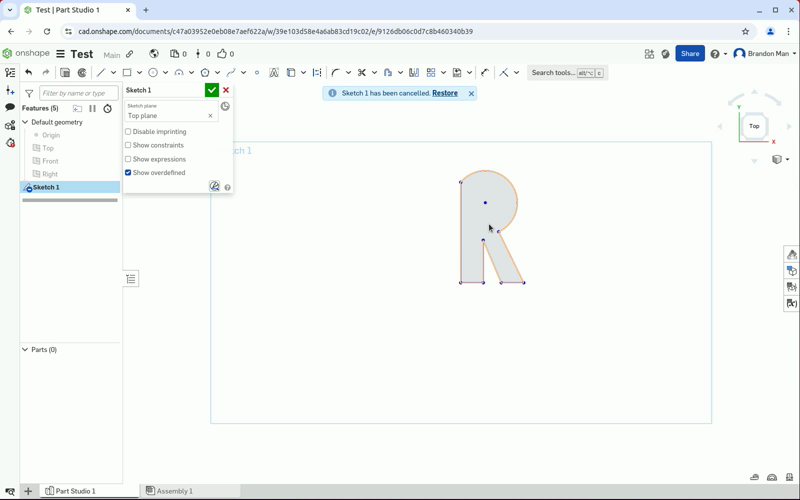
click(489, 223)
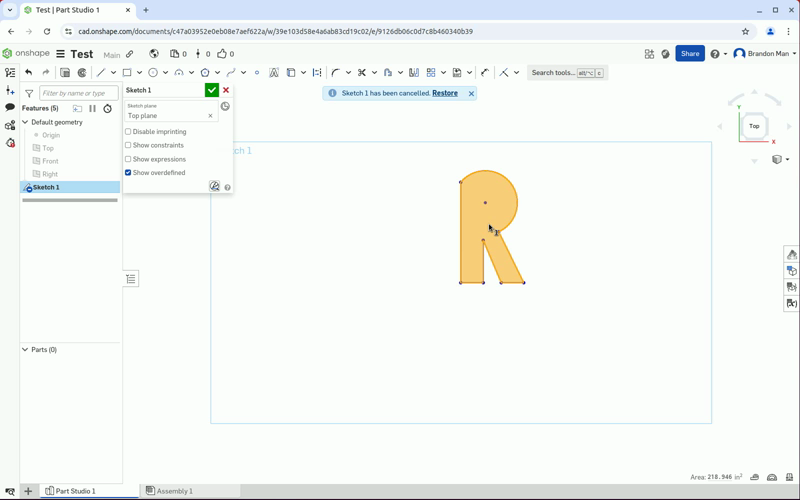
mouse_move(73, 352)
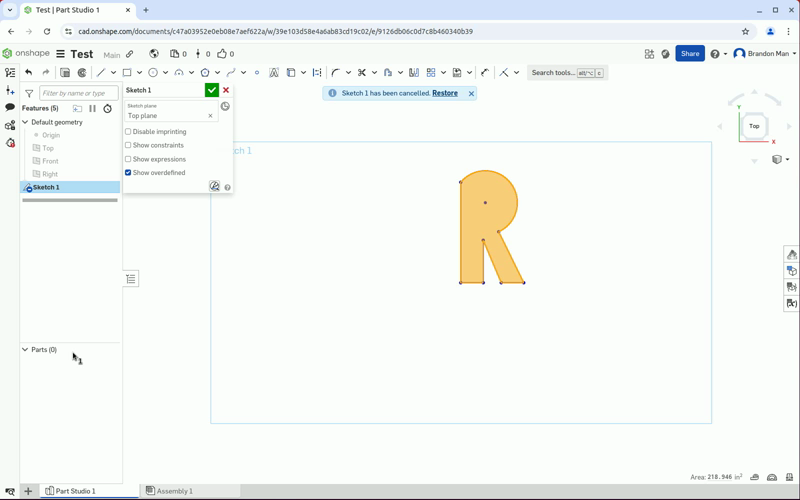
key(shift+y)
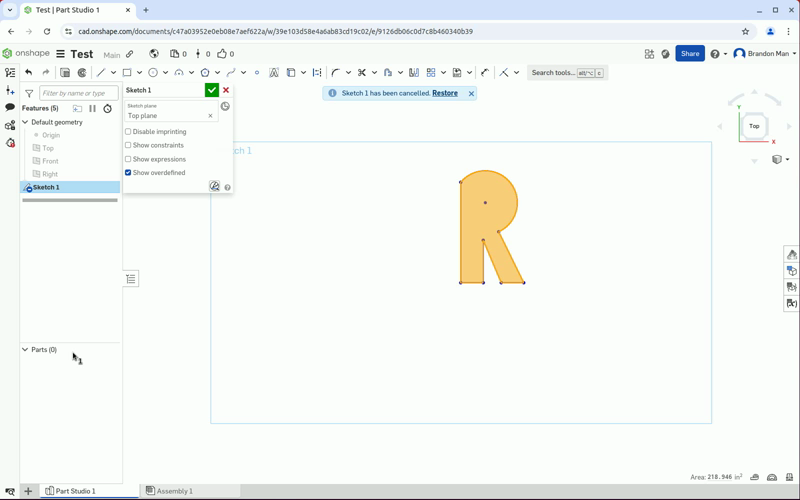
key(shift+e)
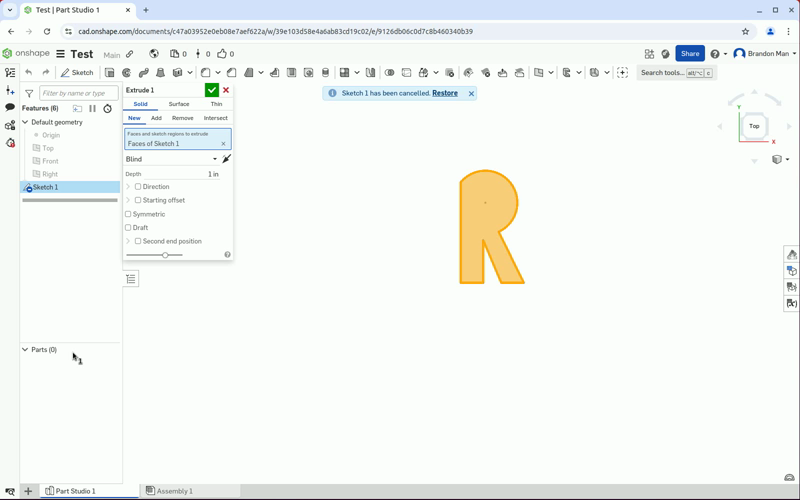
mouse_move(143, 106)
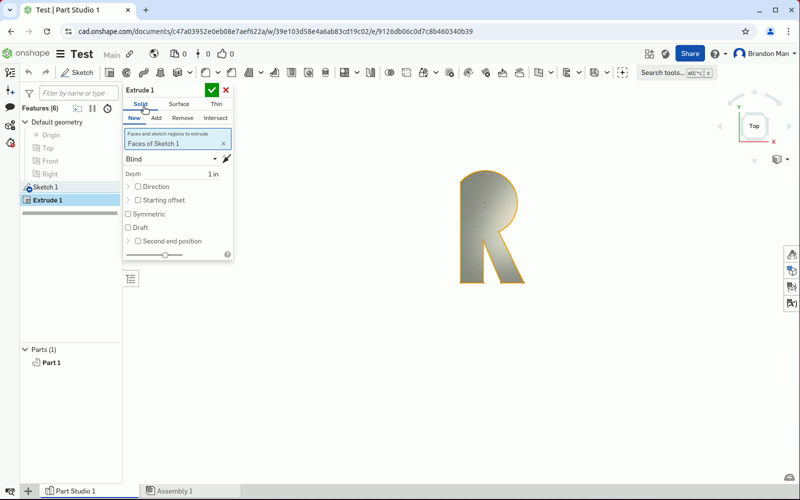
click(143, 106)
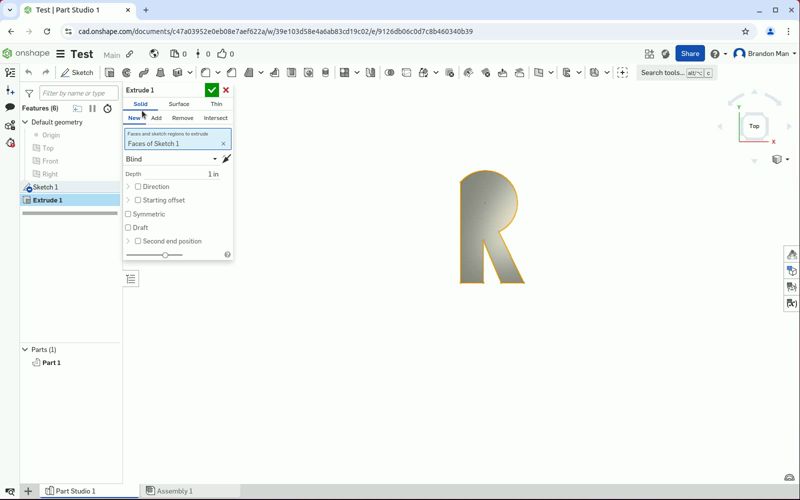
mouse_move(137, 120)
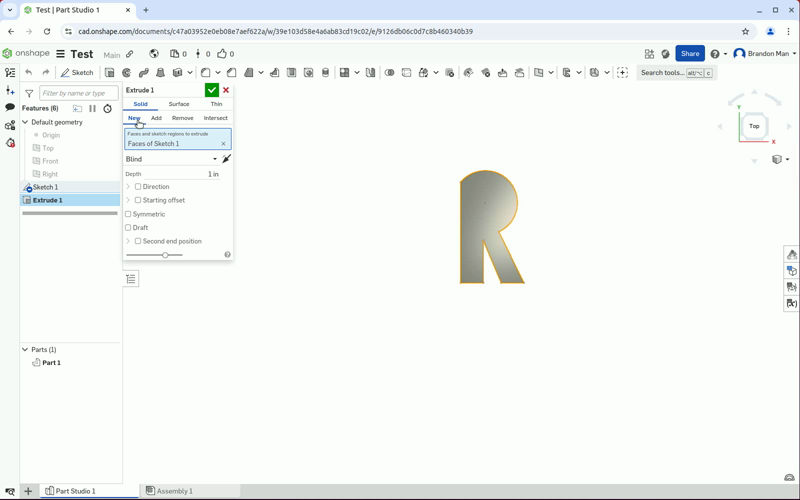
click(137, 120)
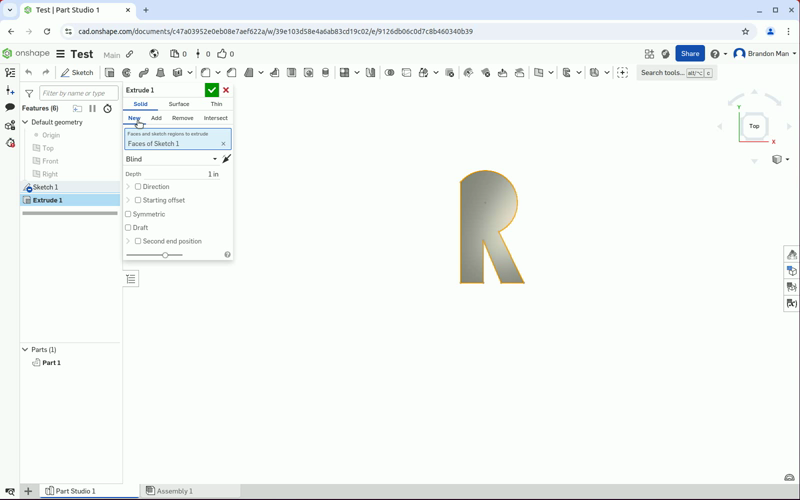
key(tab, 4)
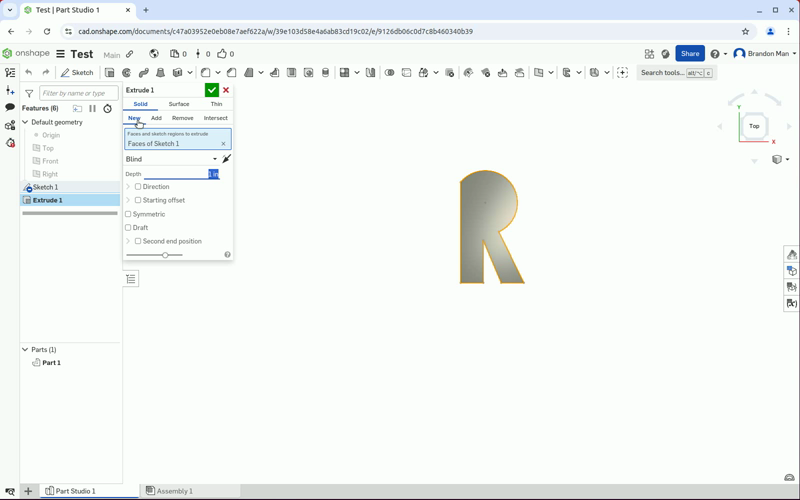
text(5.536)
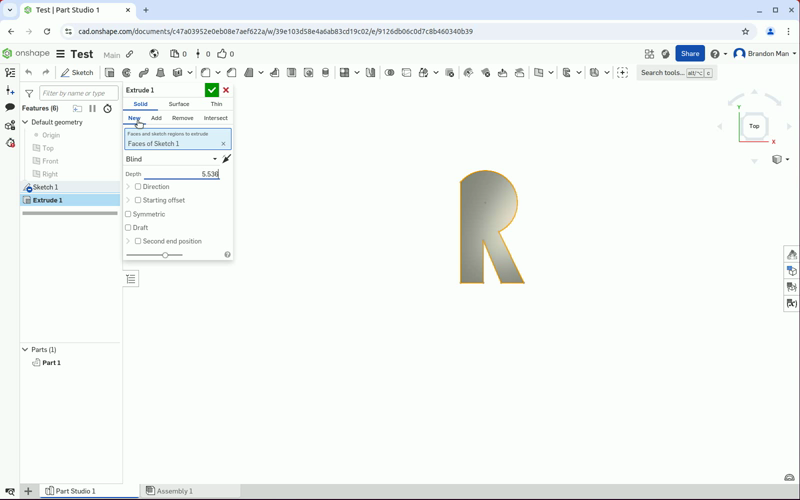
key(enter)
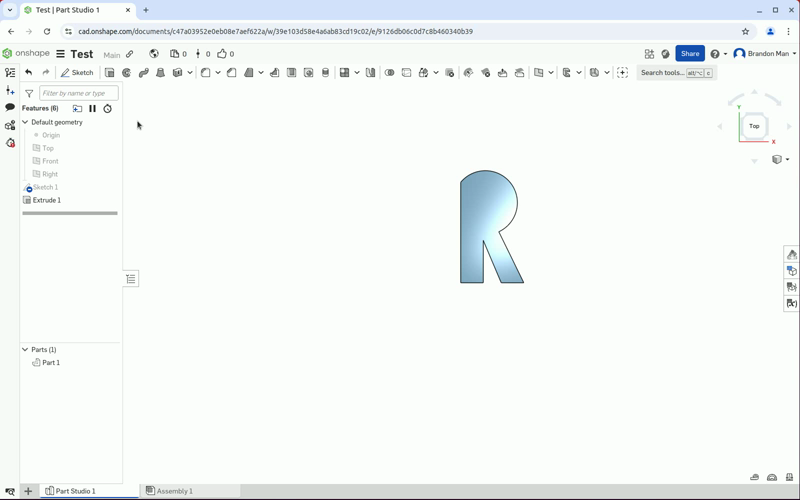
key(shift+h)
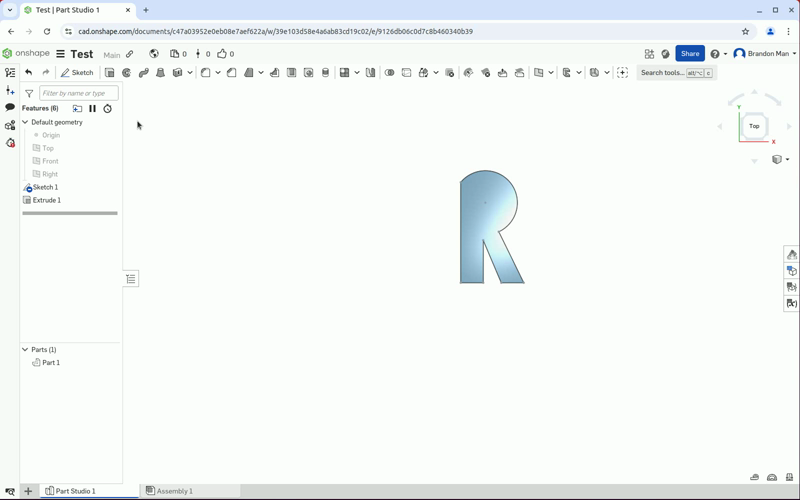
key(shift+h)
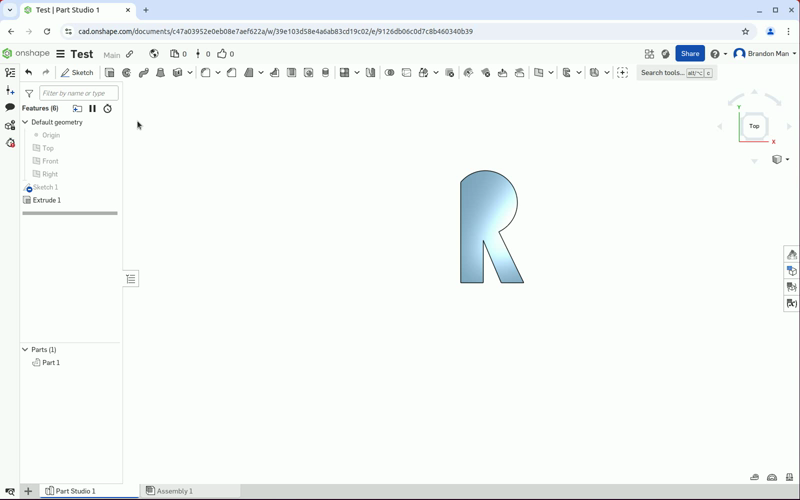
mouse_move(73, 189)
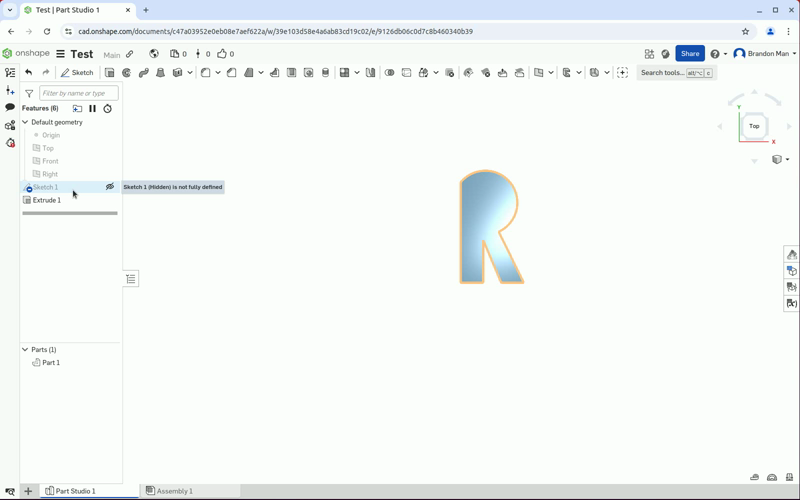
click(73, 189)
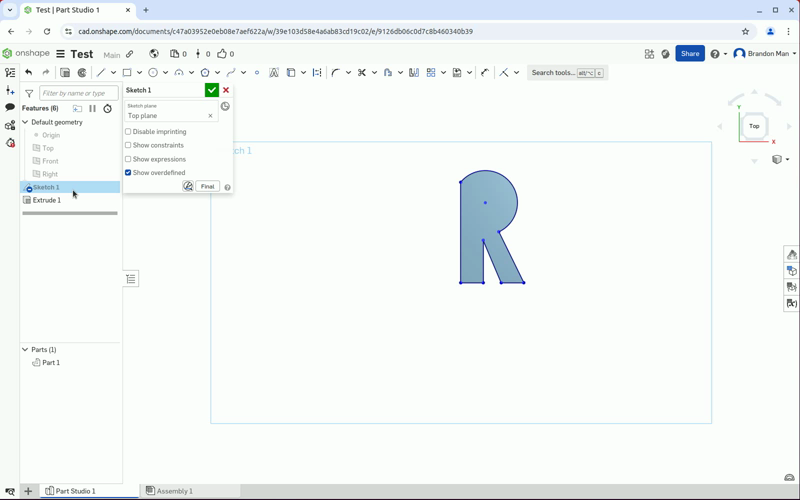
mouse_move(229, 92)
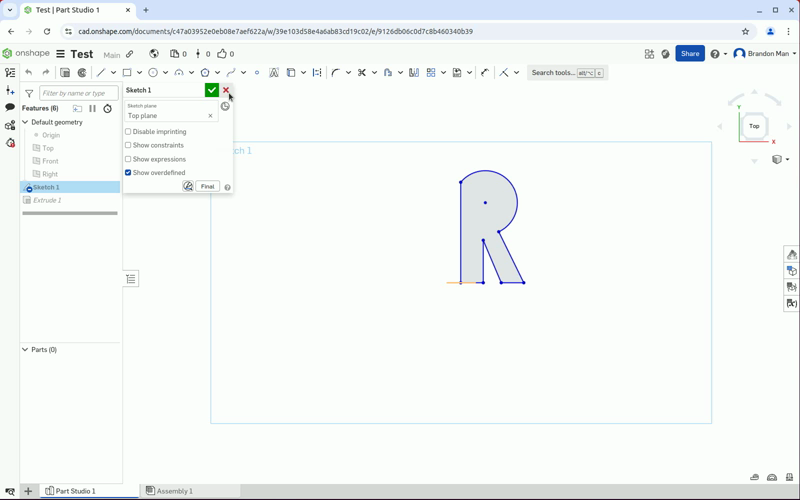
click(229, 92)
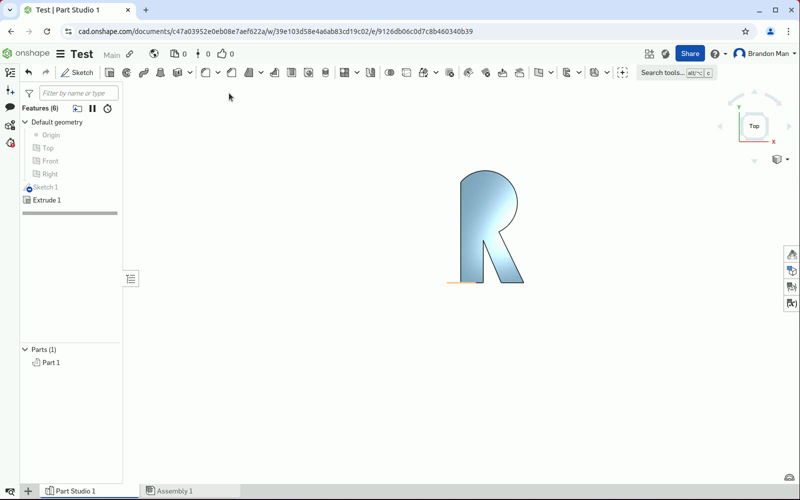
mouse_move(541, 75)
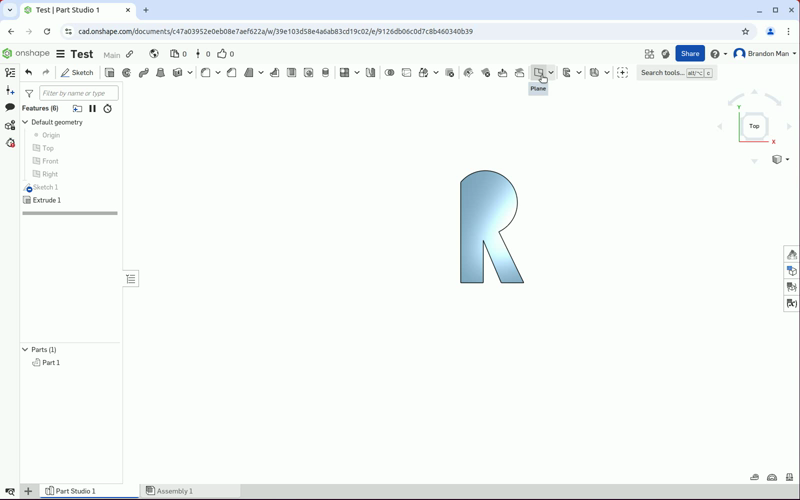
click(541, 75)
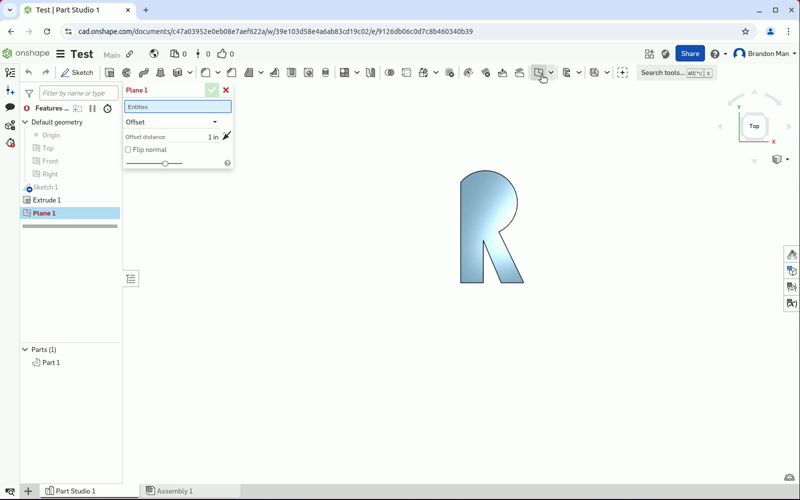
mouse_move(73, 150)
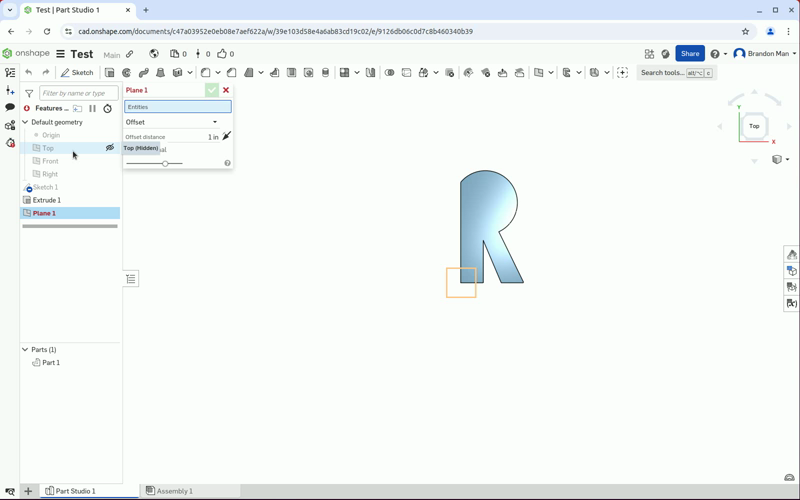
click(73, 150)
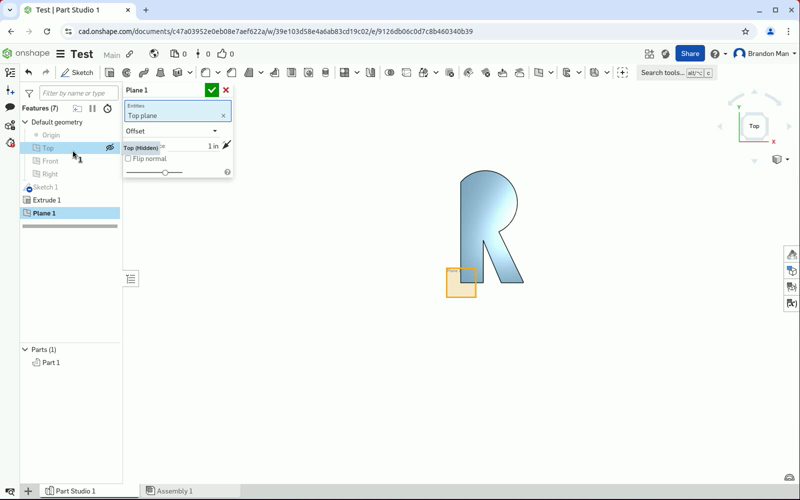
key(tab, 2)
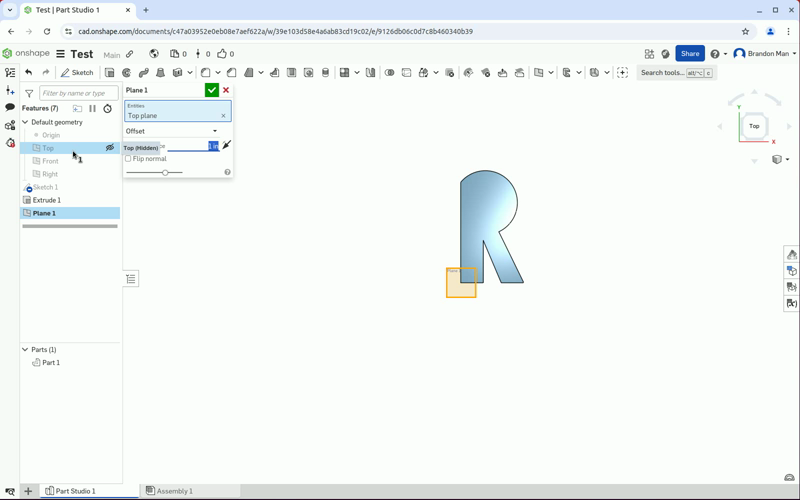
text(5.546)
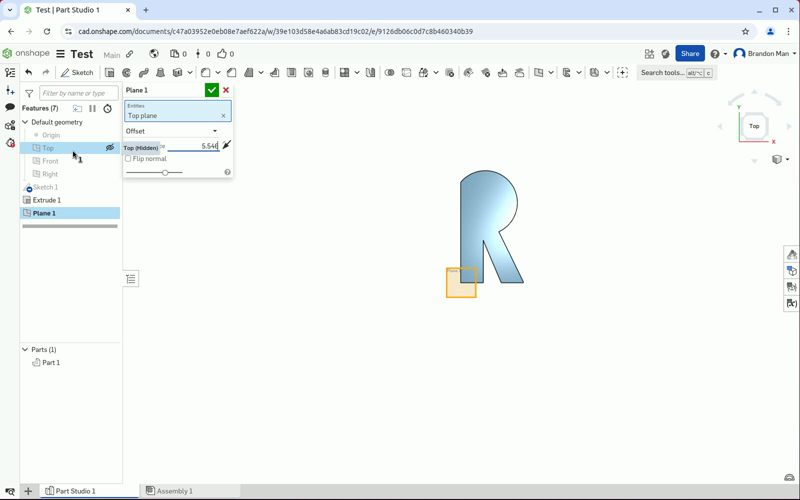
key(enter, 2)
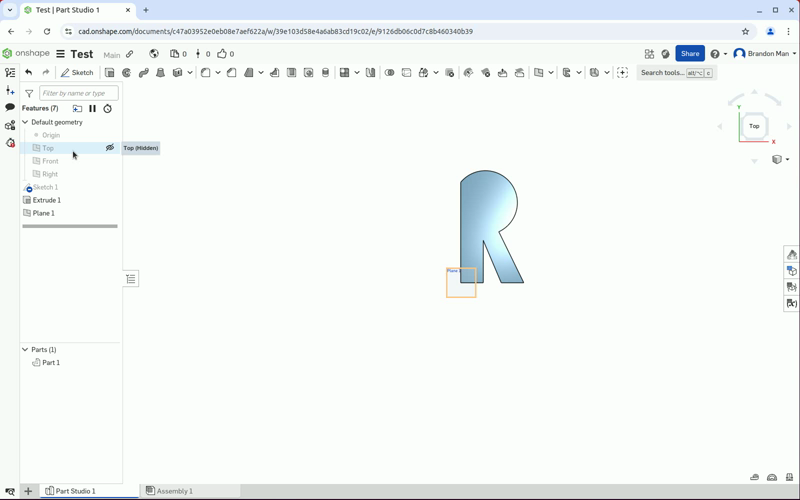
key(shift+s)
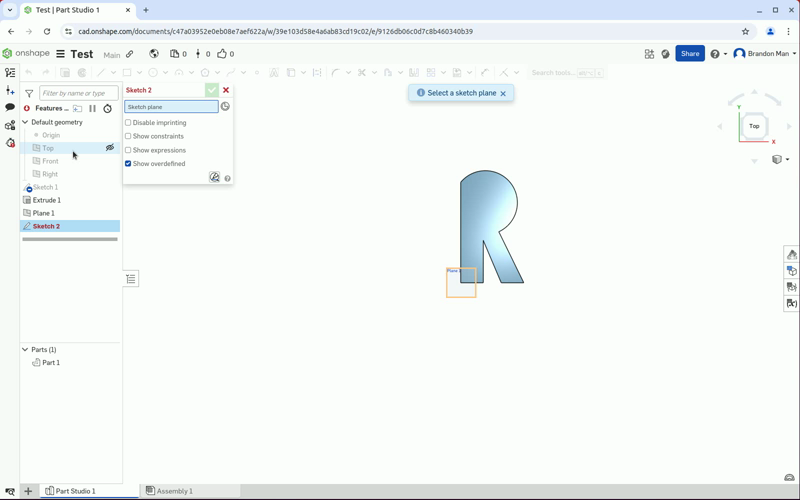
mouse_move(73, 215)
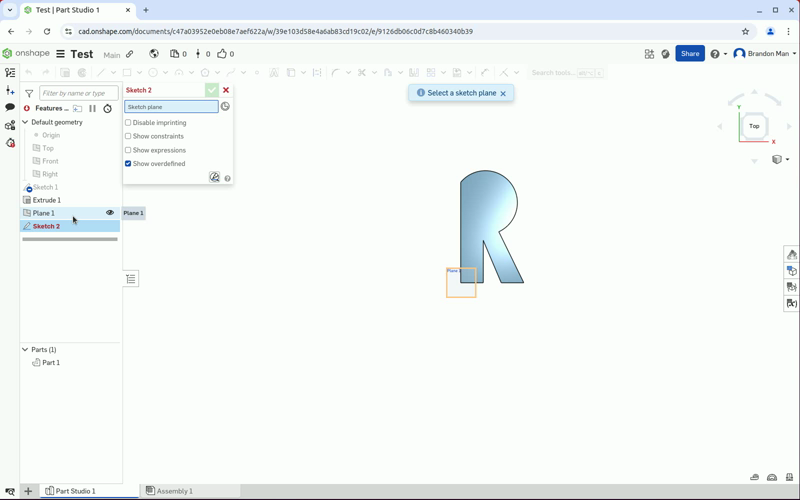
click(73, 215)
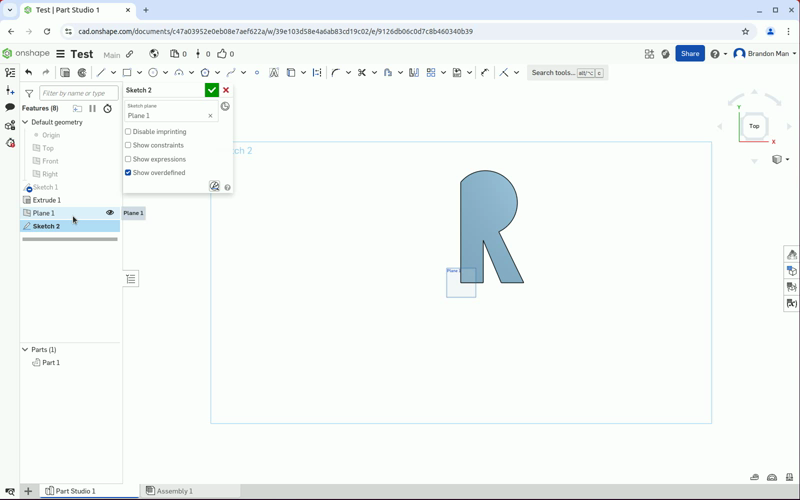
mouse_move(73, 352)
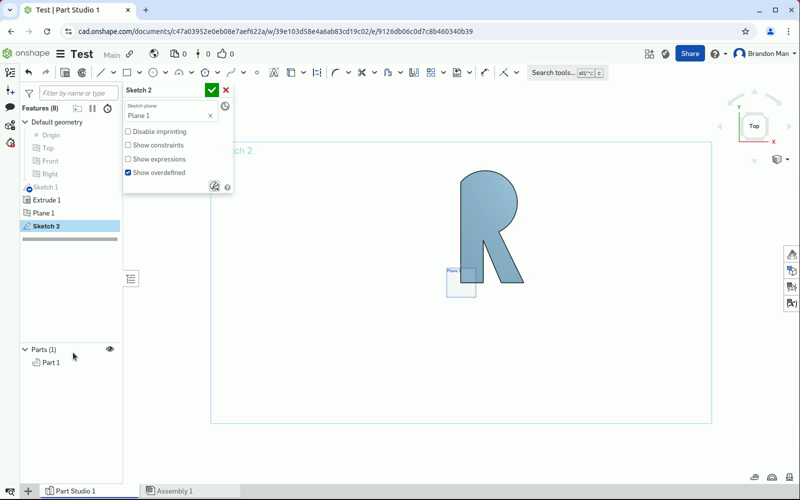
key(y)
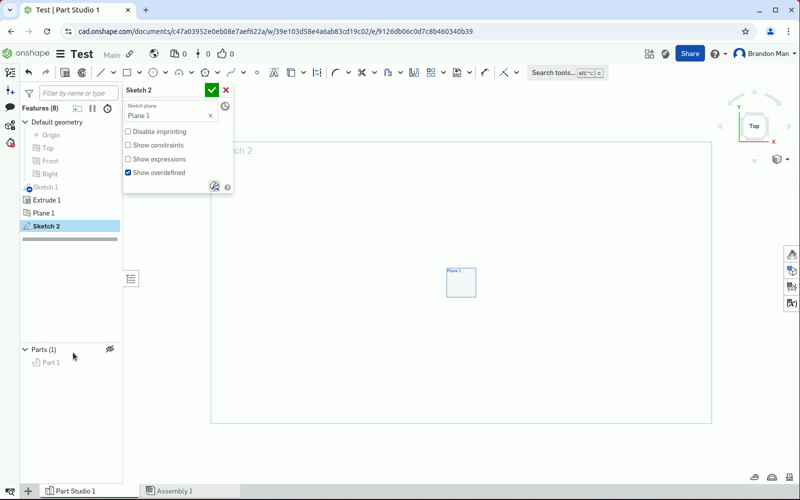
key(c)
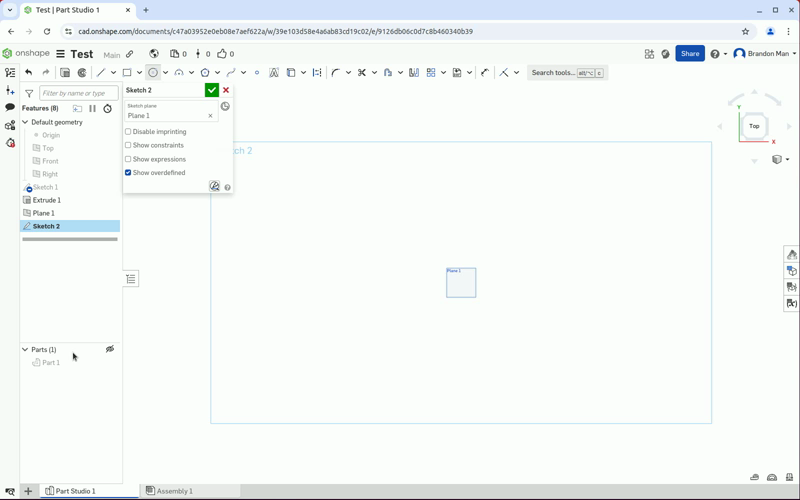
key_down(shift)
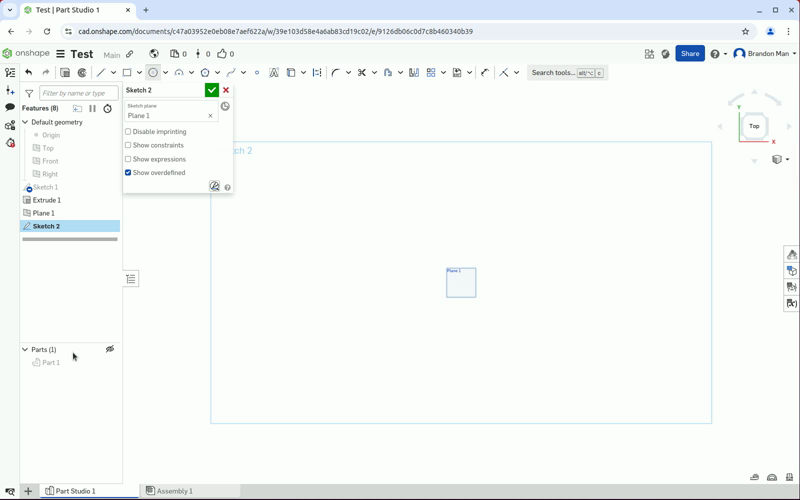
mouse_move(489, 196)
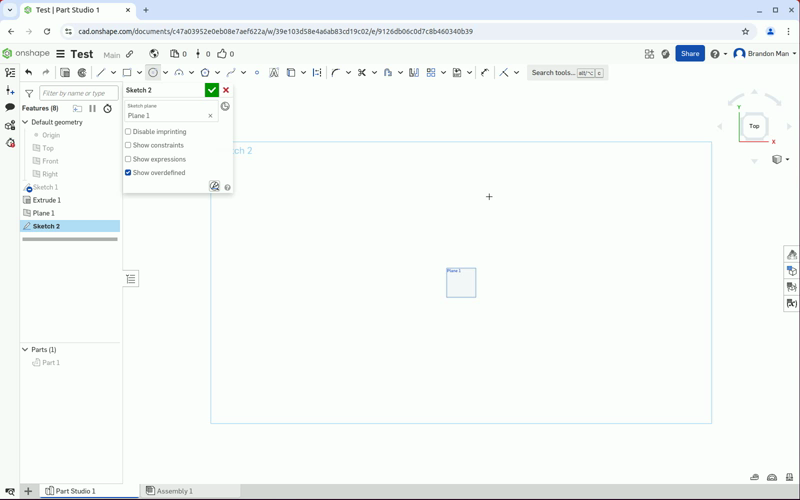
click(489, 196)
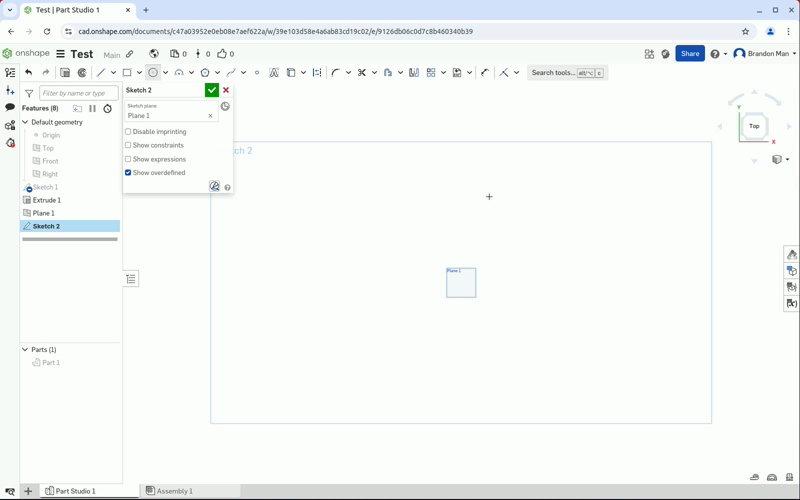
key_up(shift)
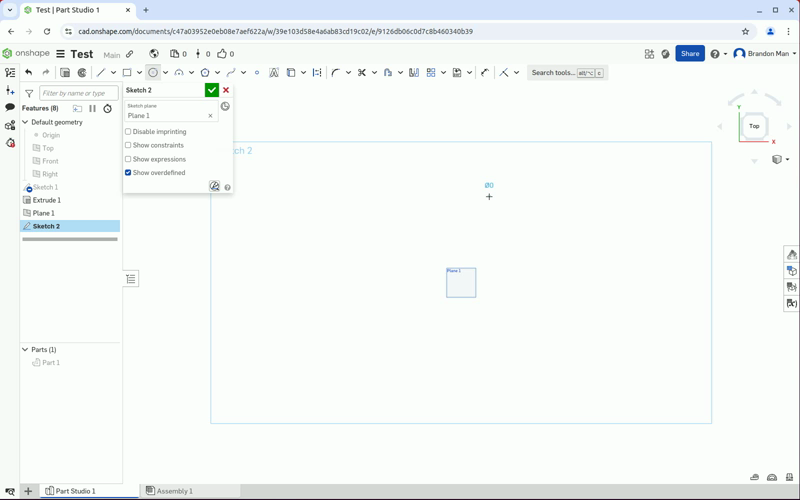
mouse_move(501, 196)
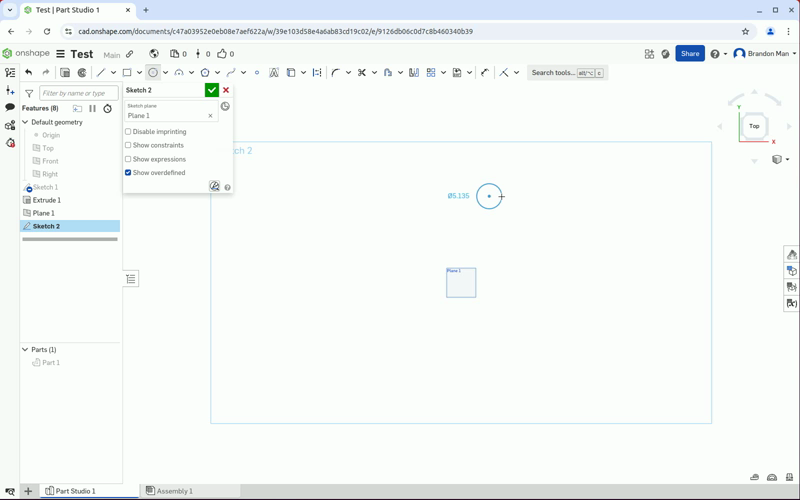
click(501, 196)
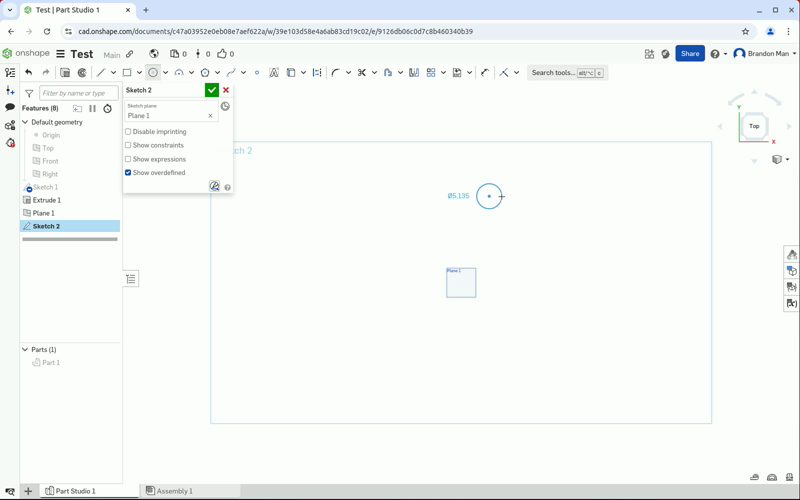
key(esc)
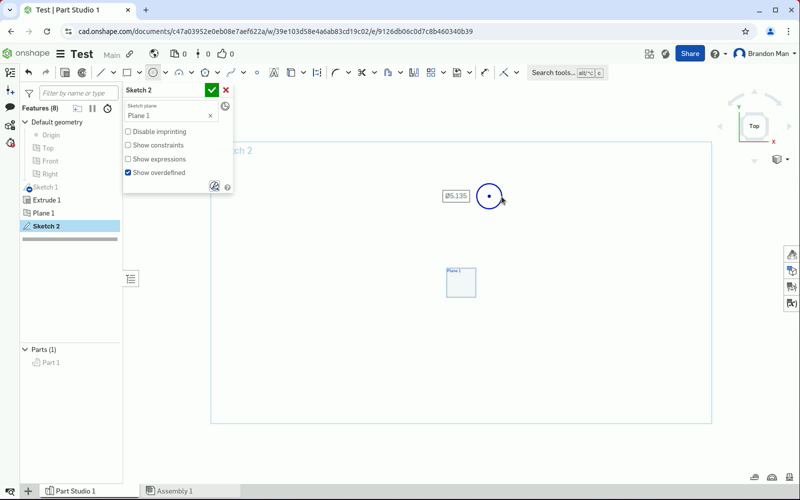
mouse_move(488, 196)
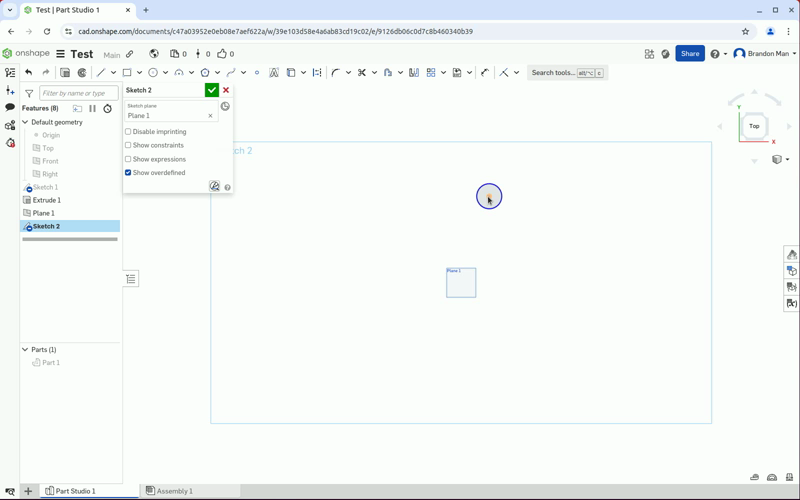
scroll(6)
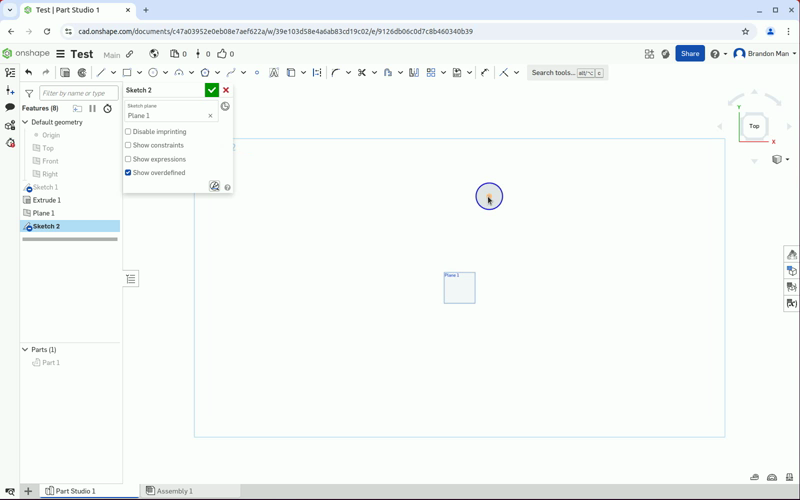
scroll(6)
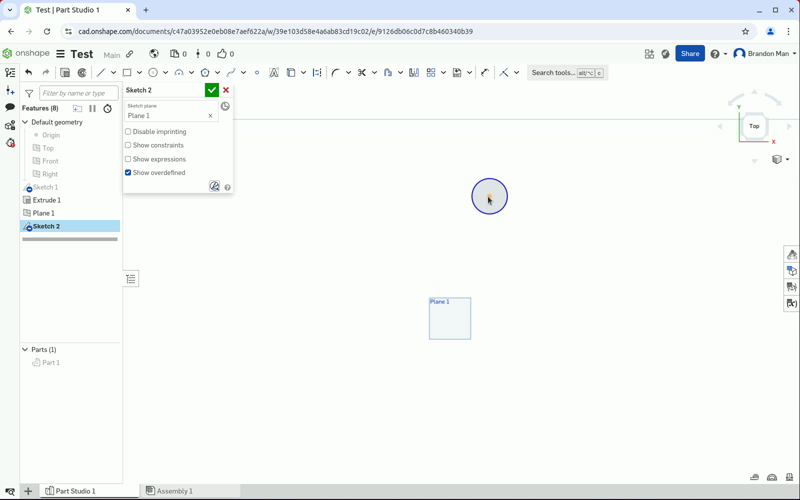
scroll(6)
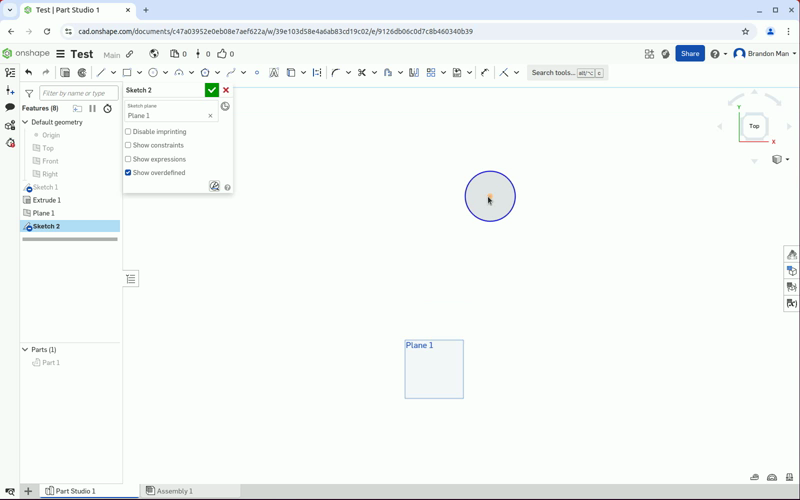
scroll(6)
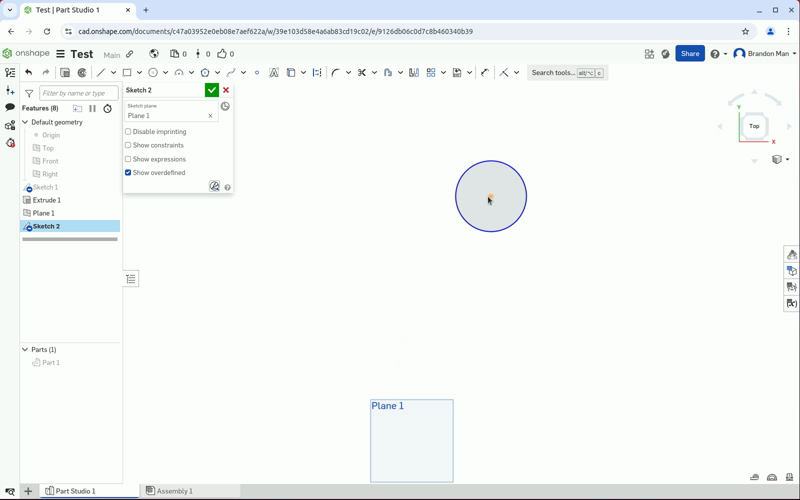
scroll(6)
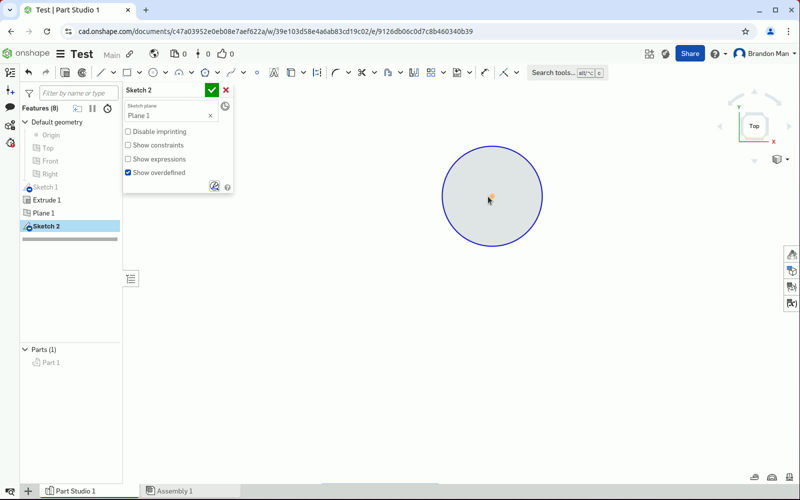
scroll(6)
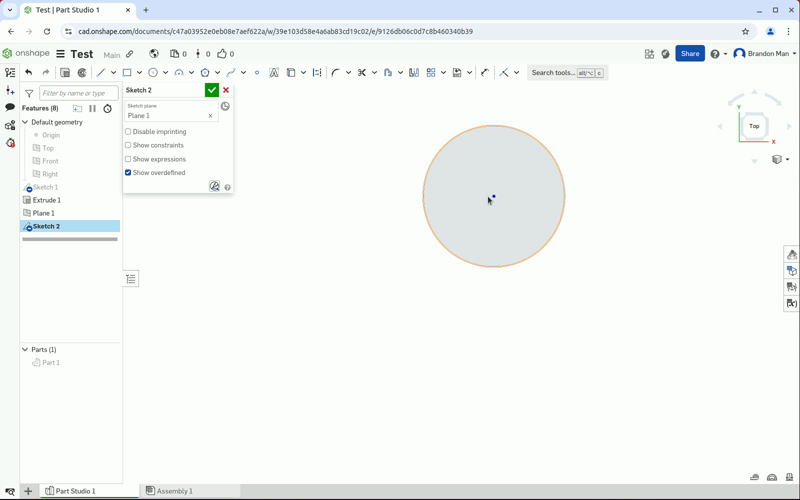
scroll(6)
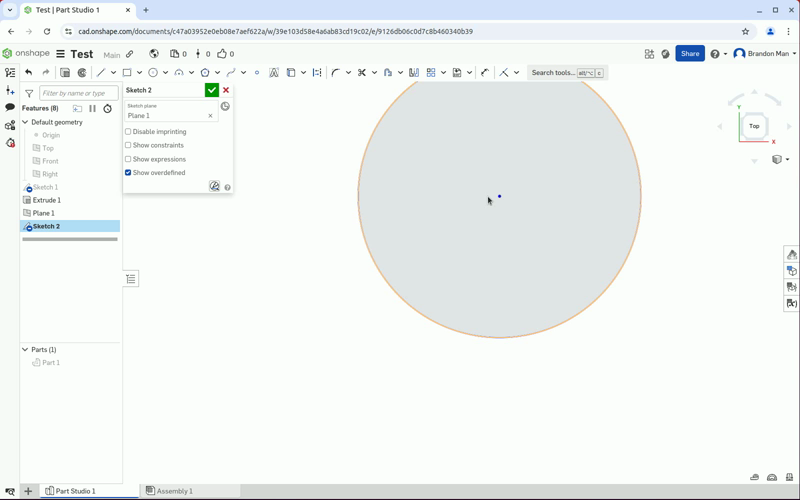
click(488, 196)
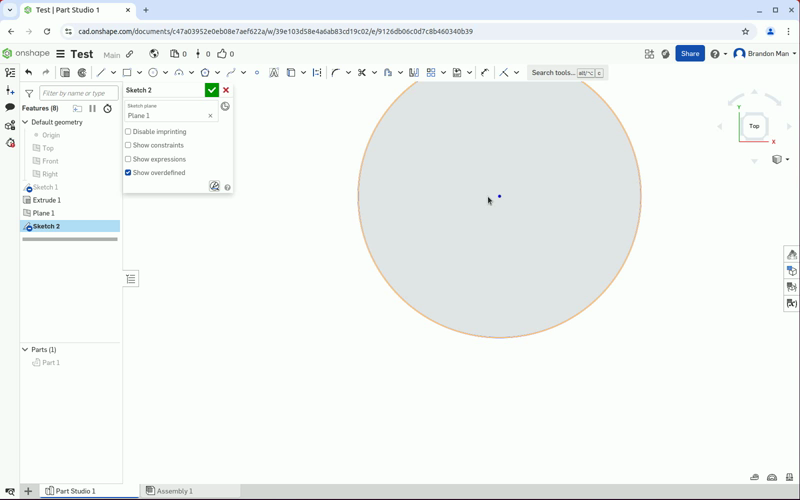
scroll(-6)
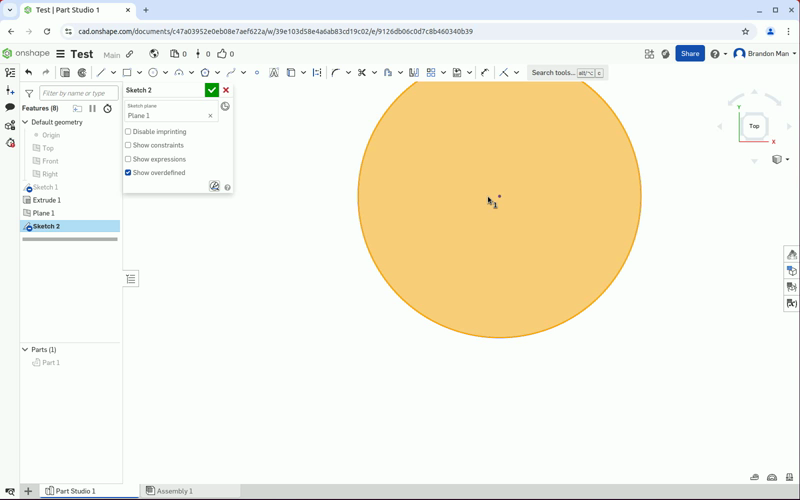
scroll(-6)
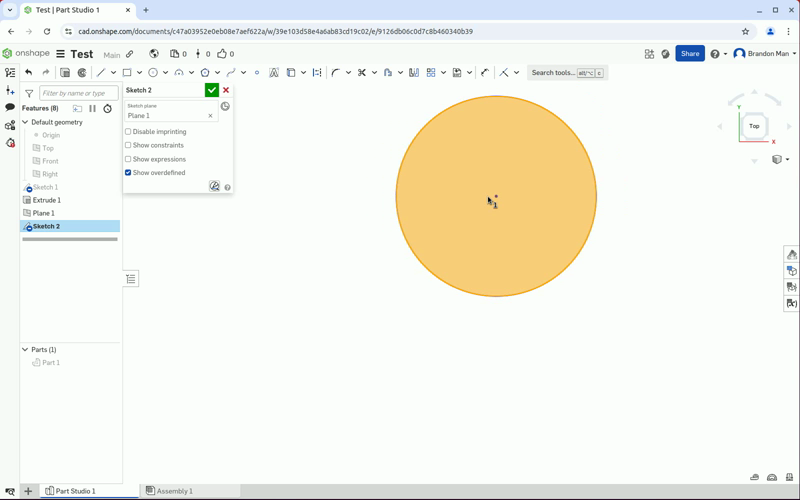
scroll(-6)
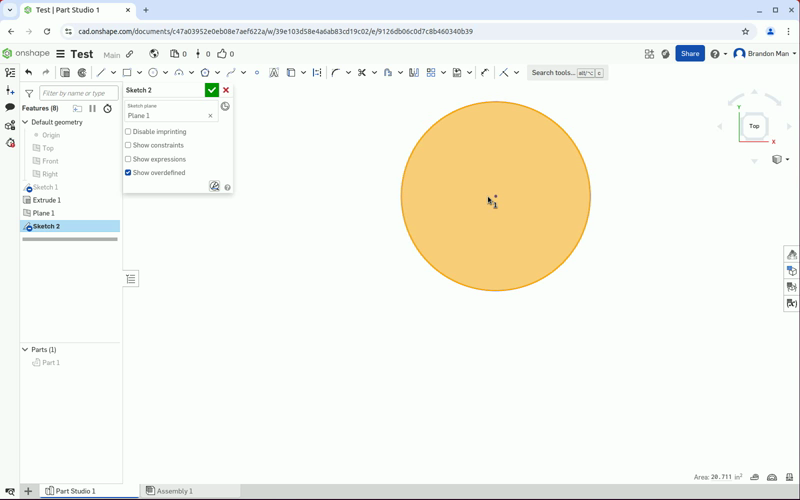
scroll(-6)
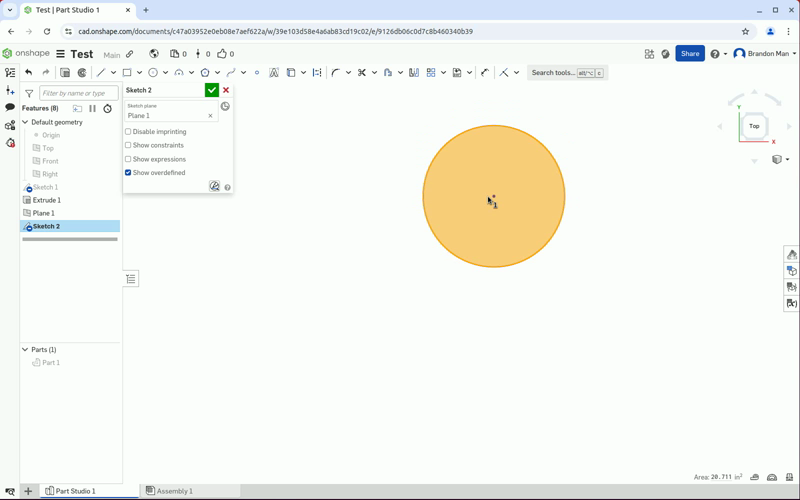
scroll(-6)
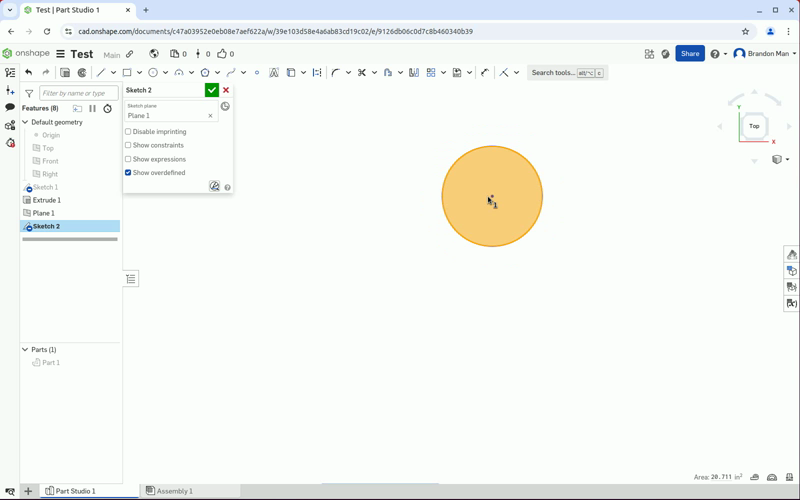
scroll(-6)
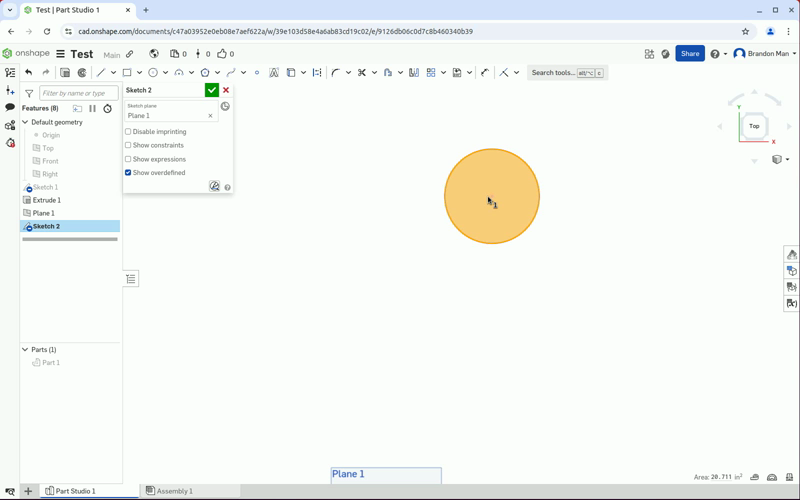
scroll(-6)
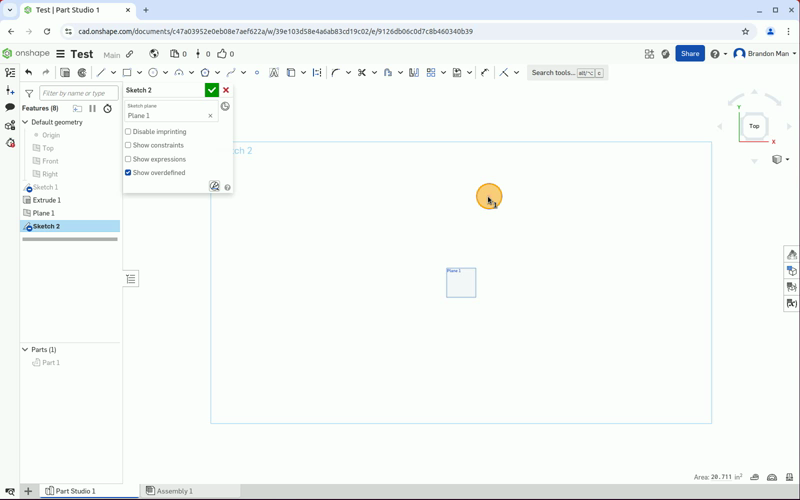
mouse_move(73, 352)
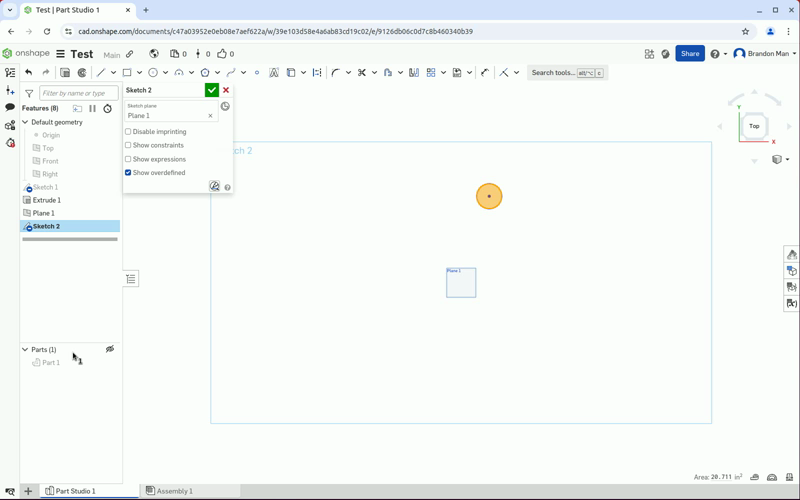
key(shift+y)
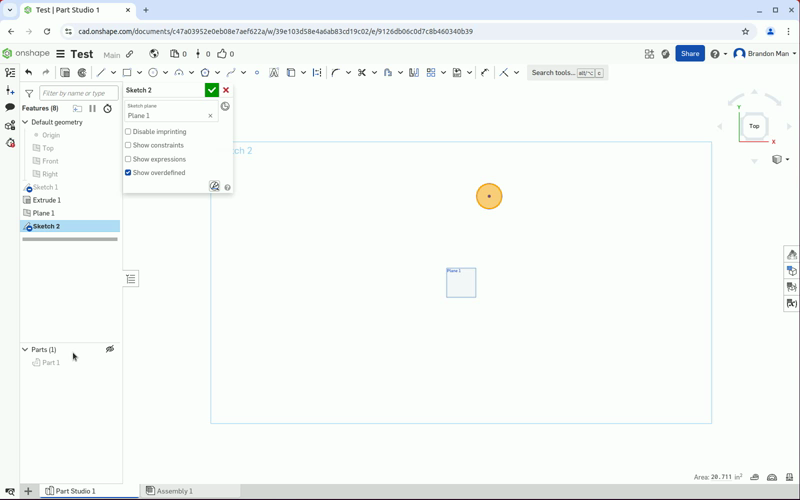
key(shift+e)
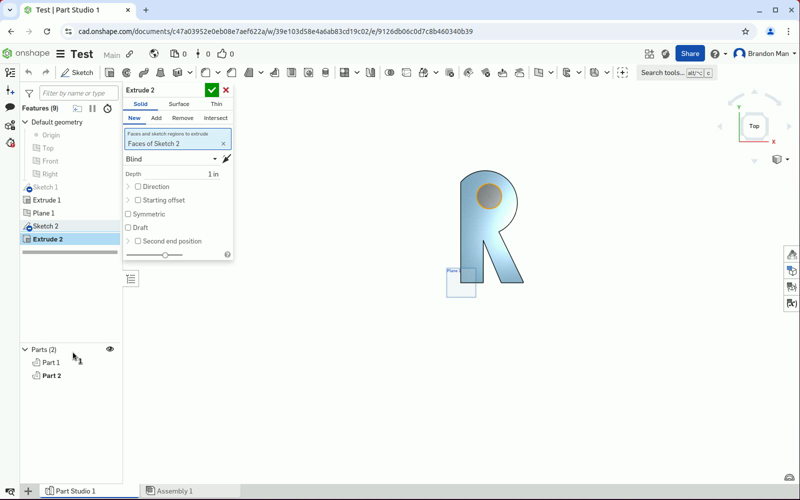
mouse_move(143, 106)
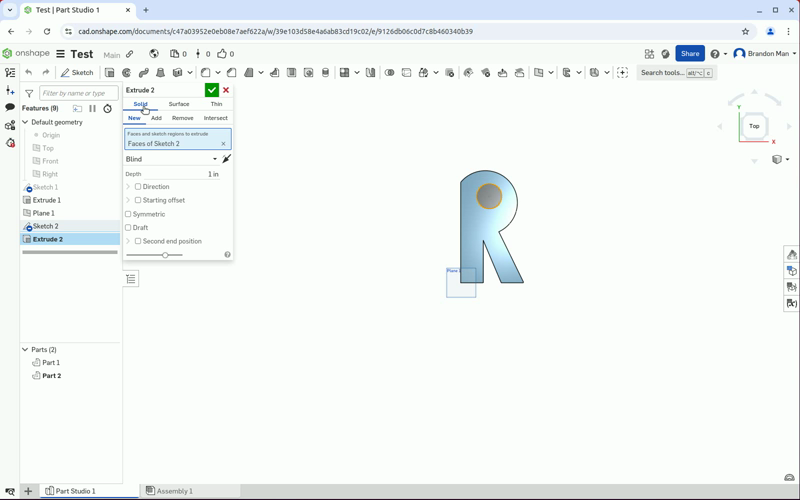
click(143, 106)
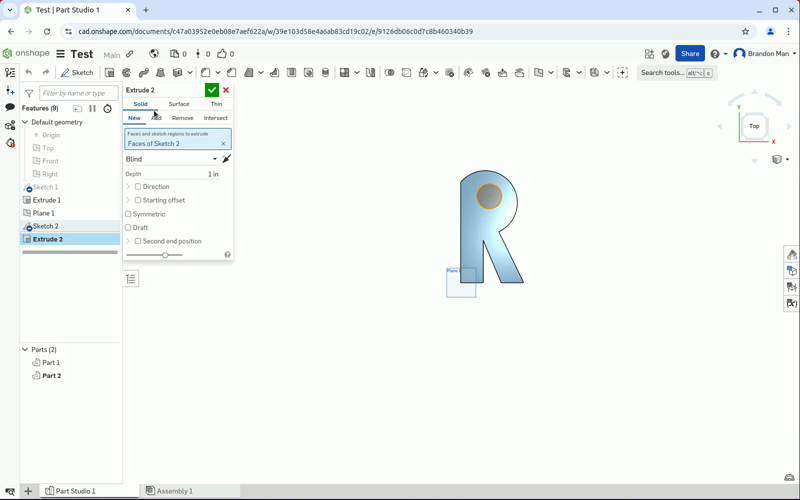
mouse_move(186, 120)
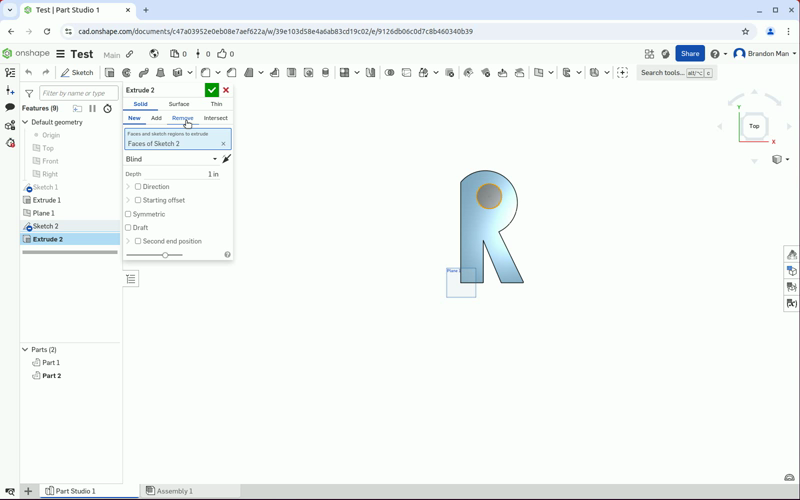
click(186, 120)
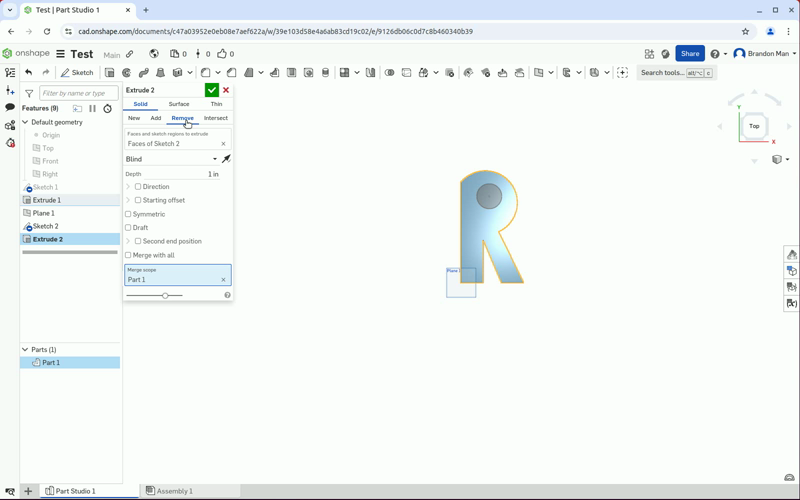
key(tab, 4)
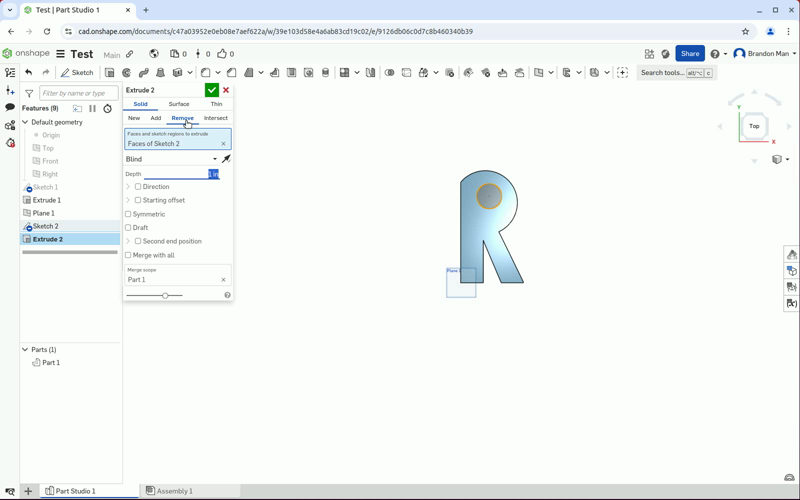
text(11.073)
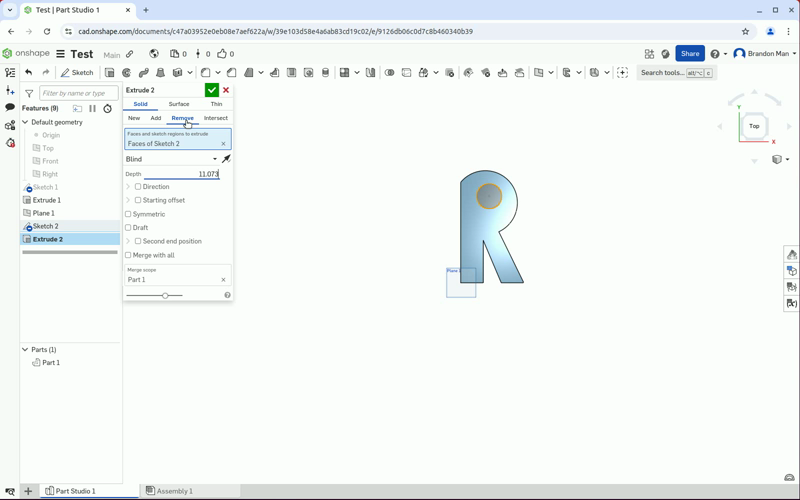
key(tab, 6)
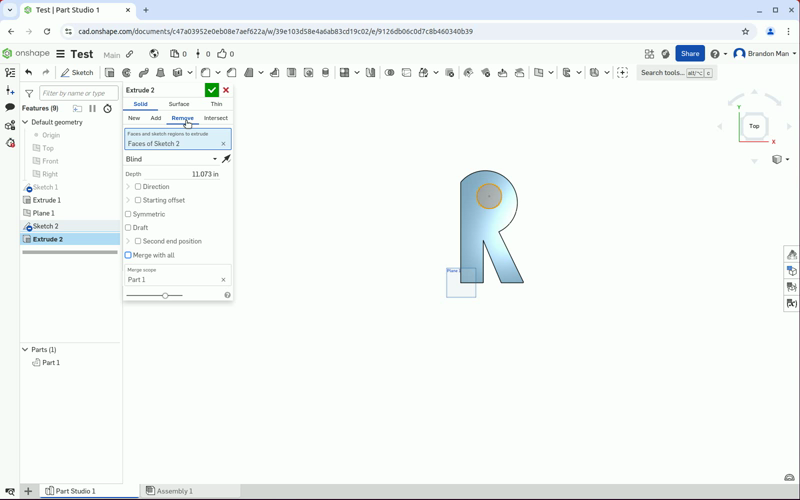
key(space)
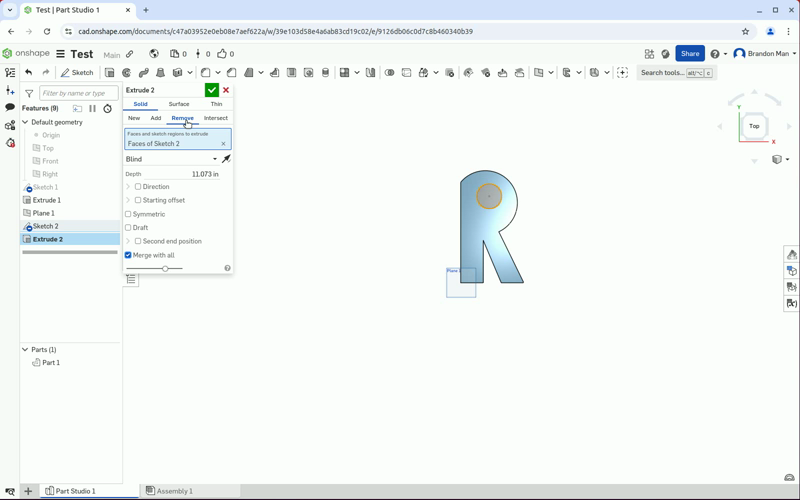
key(enter)
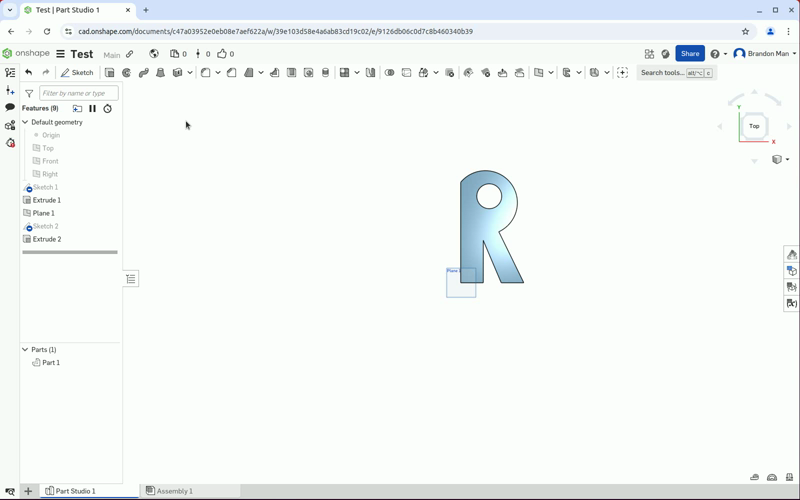
key(shift+h)
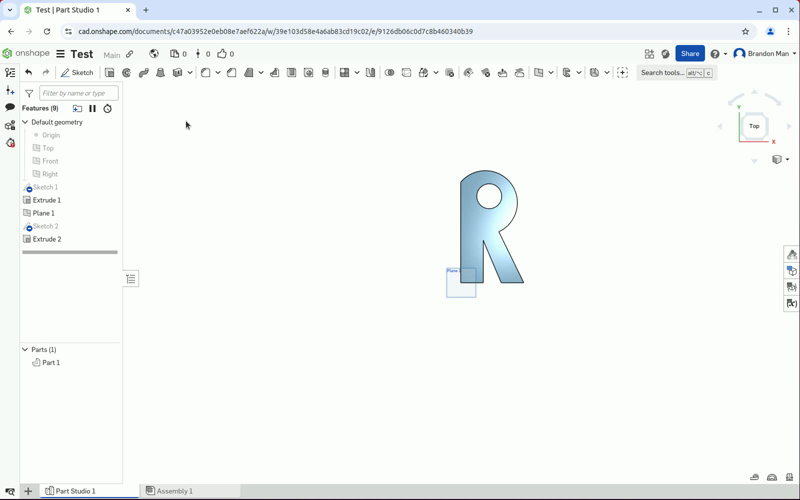
key(shift+h)
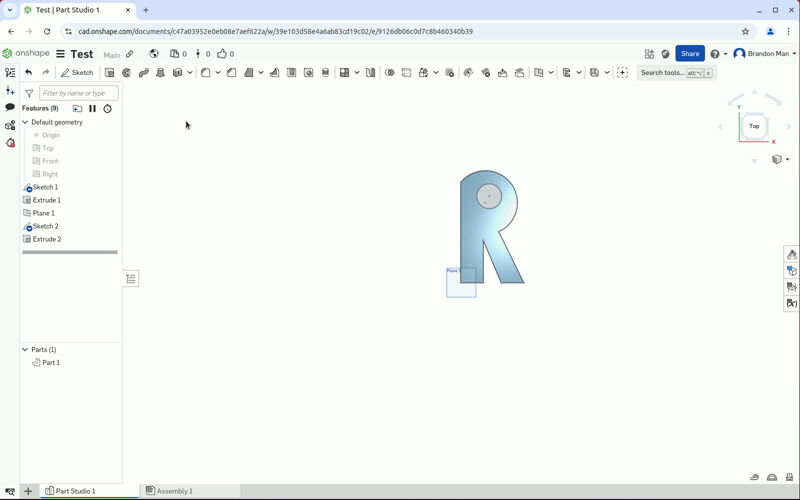
key(shift+7)
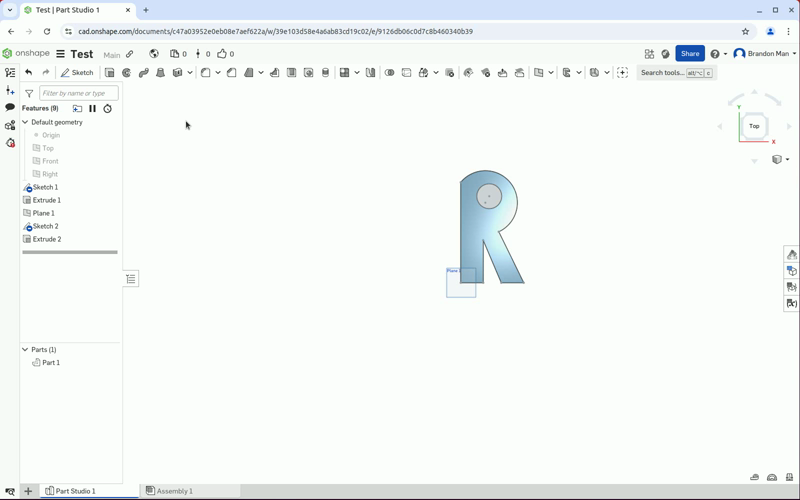
key(up, 3)
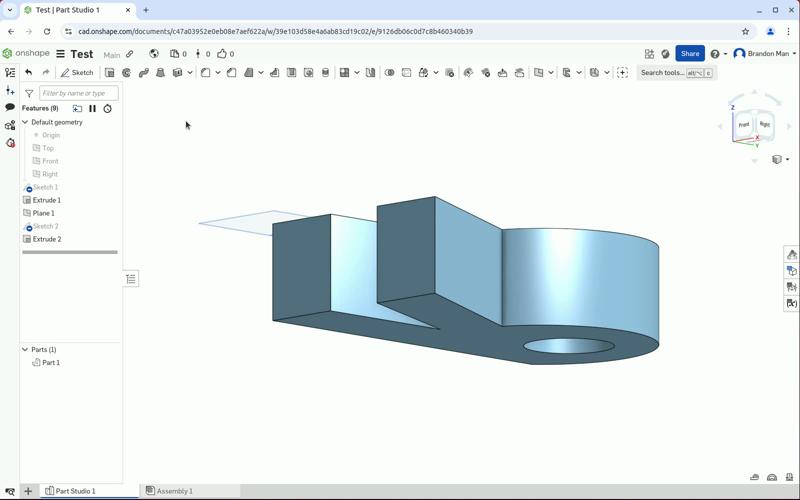
key(left, 3)
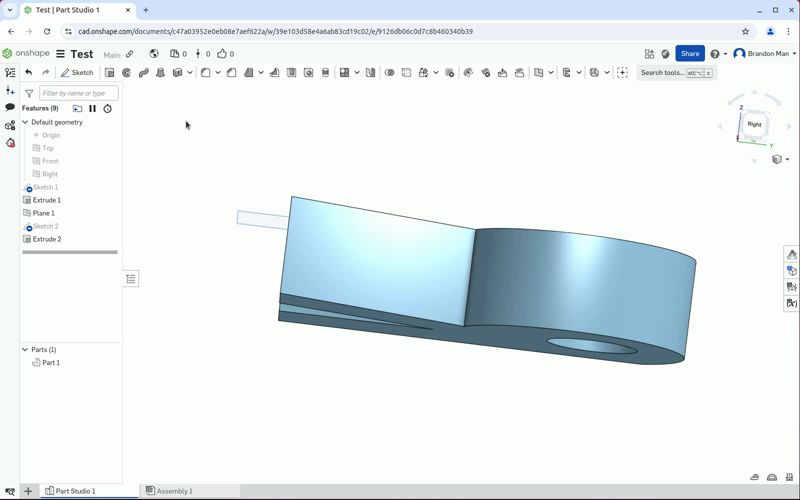
key(right, 3)
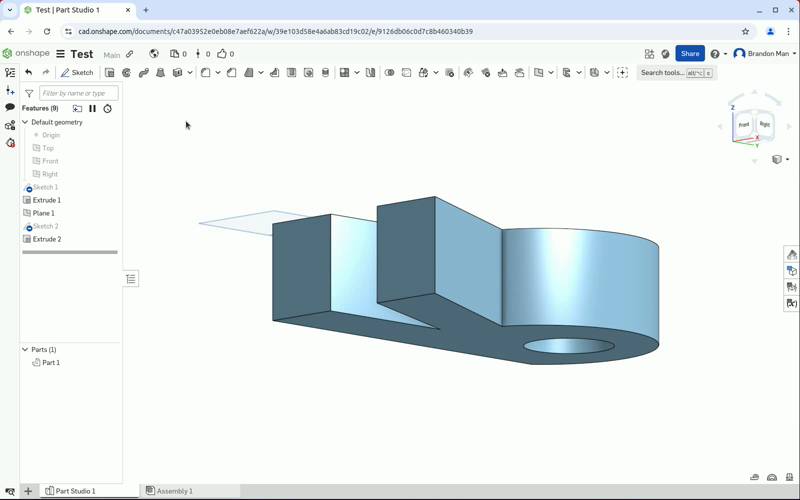
key(down, 3)
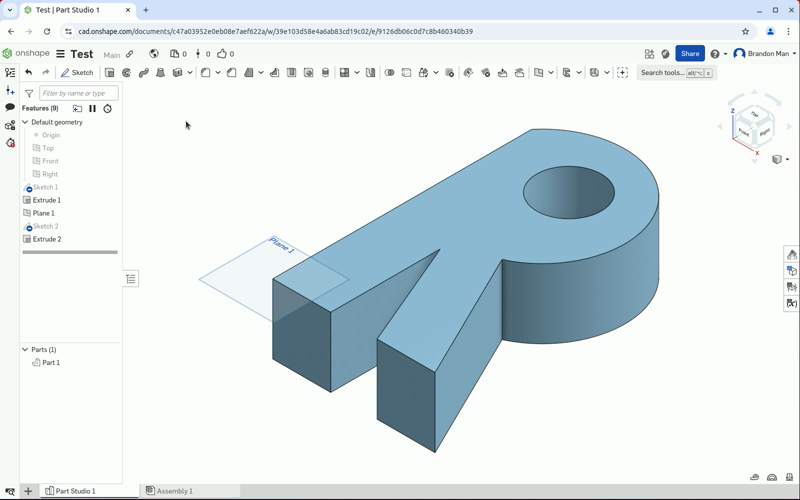
mouse_move(73, 189)
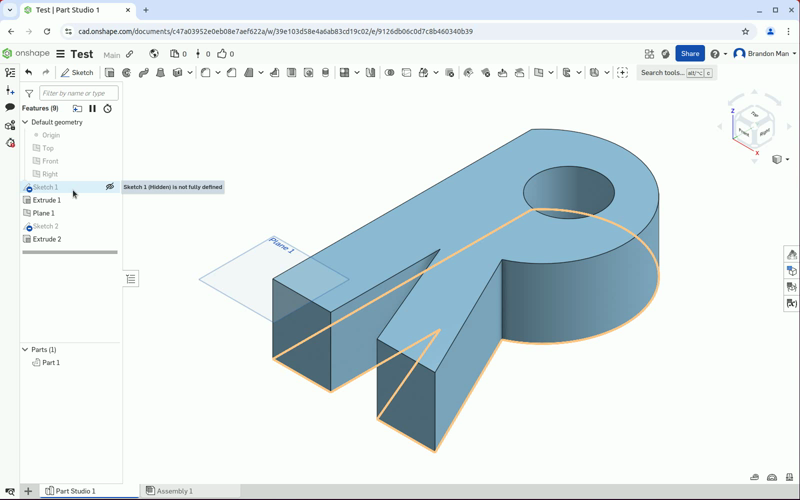
click(73, 189)